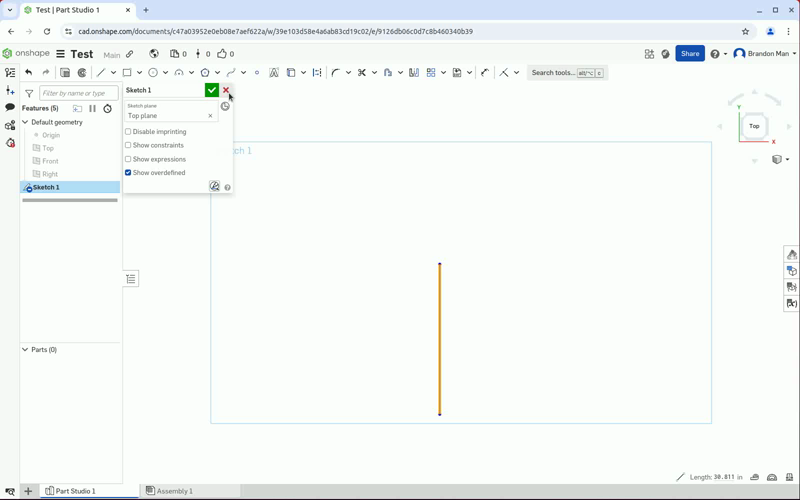
key(shift+h)
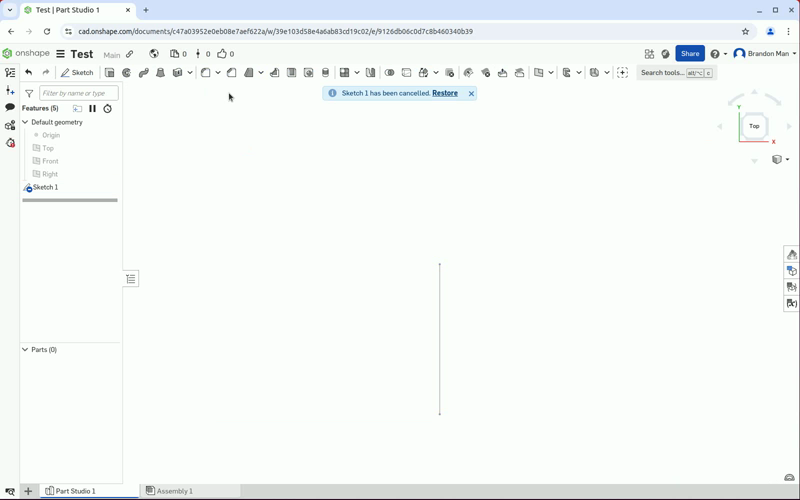
key(shift+s)
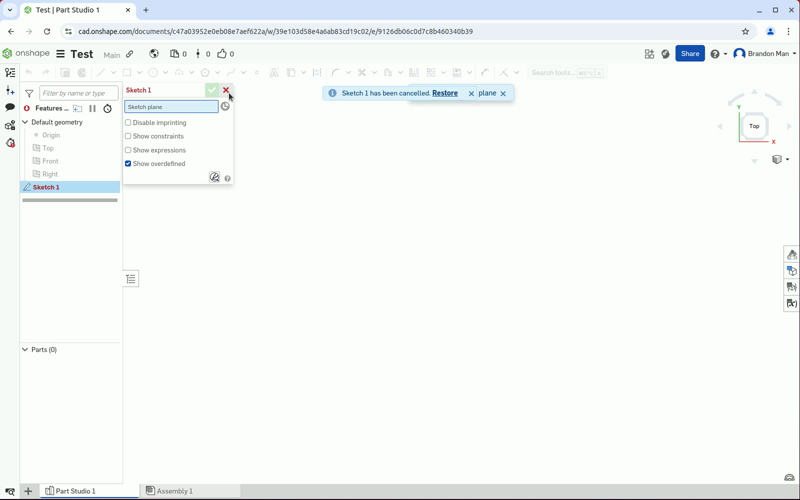
mouse_move(73, 150)
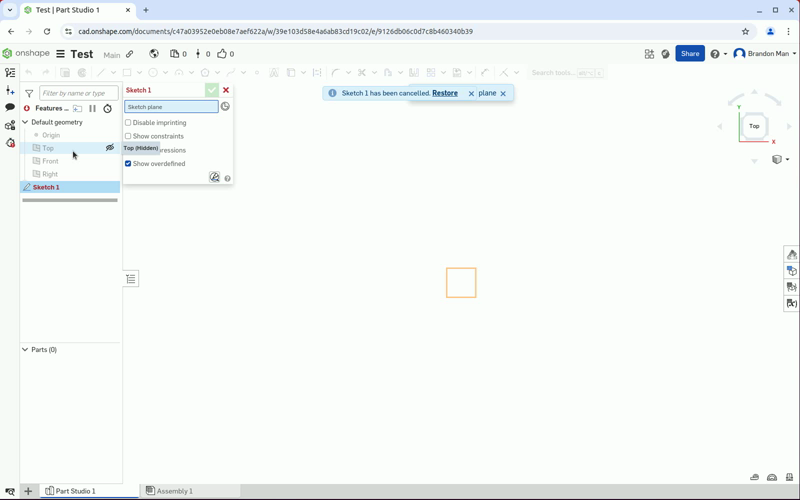
click(73, 150)
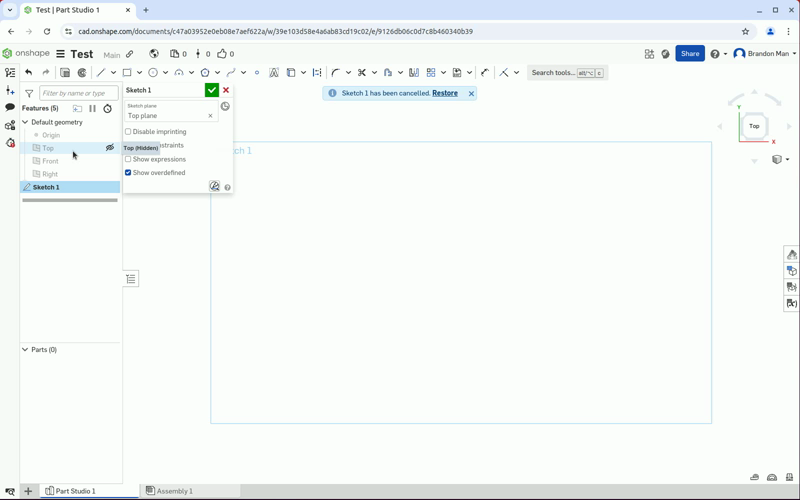
mouse_move(73, 352)
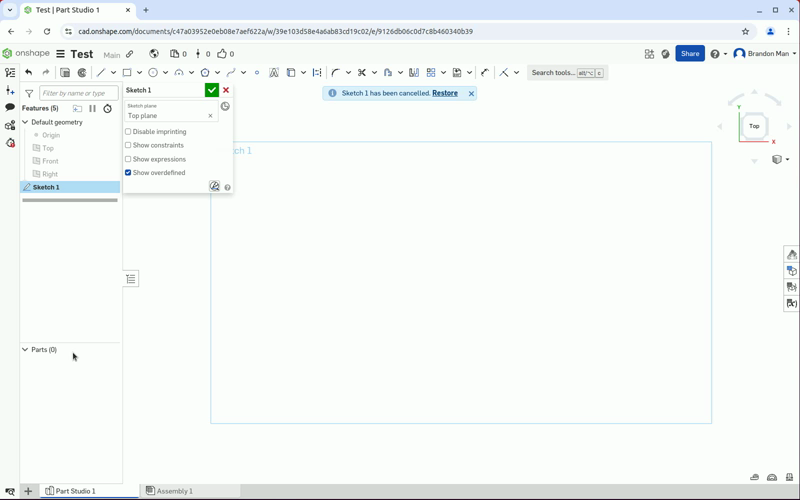
key(y)
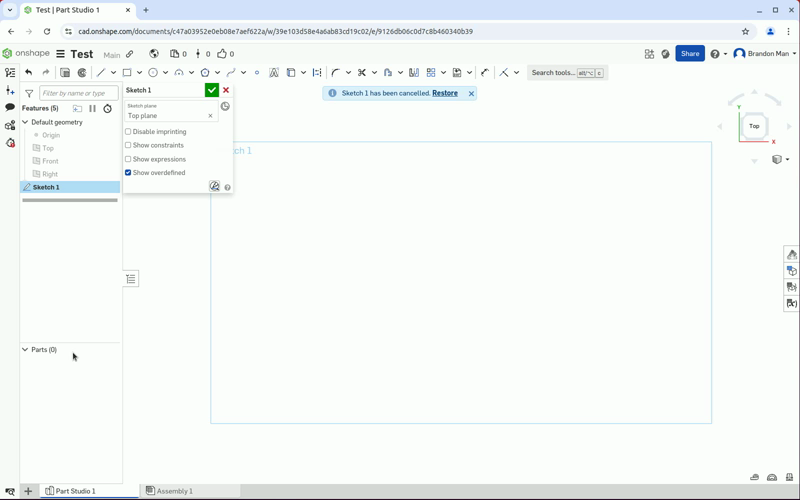
key(l)
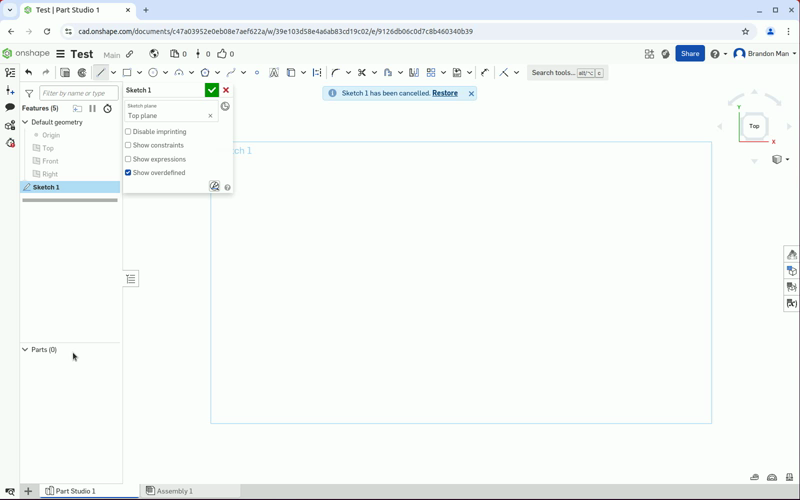
key_down(shift)
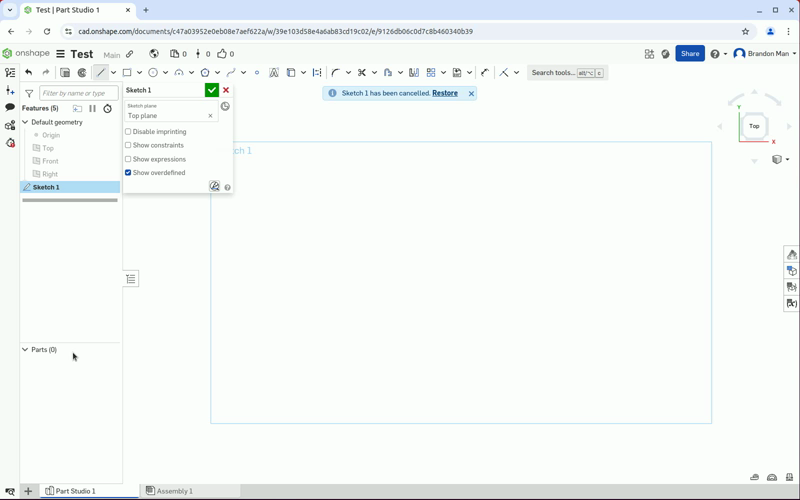
mouse_move(349, 282)
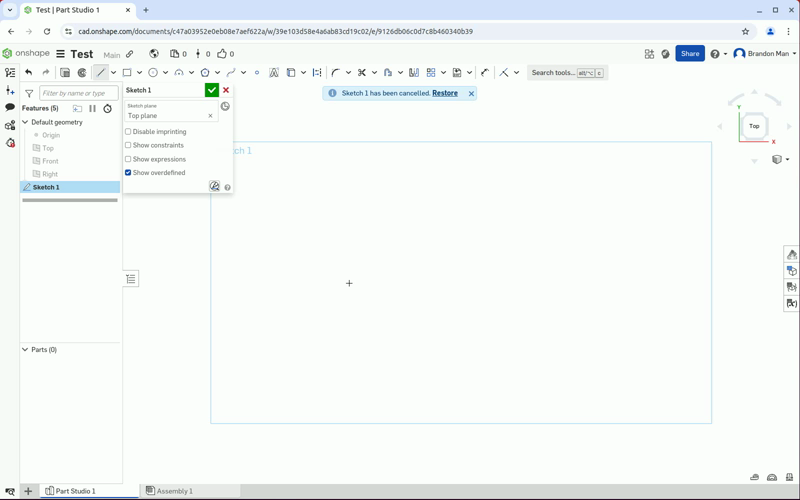
click(349, 282)
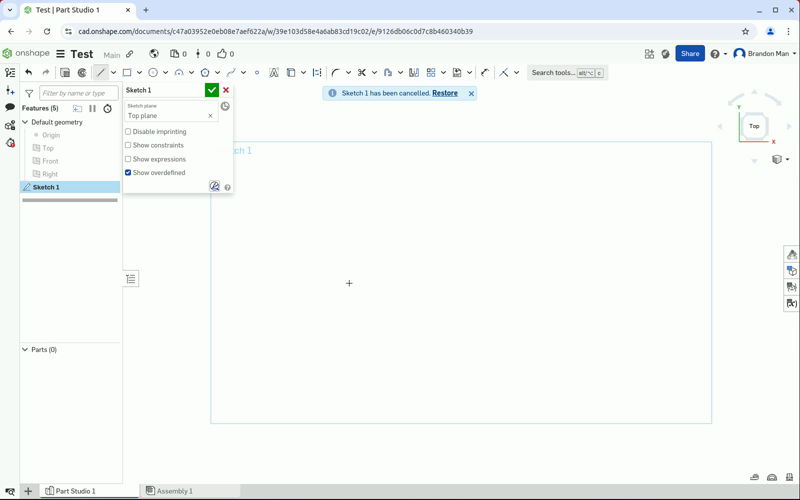
key_up(shift)
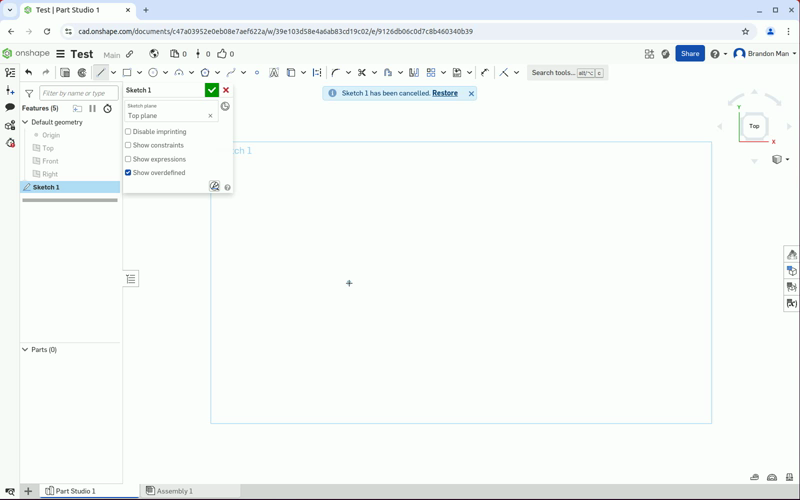
key_down(shift)
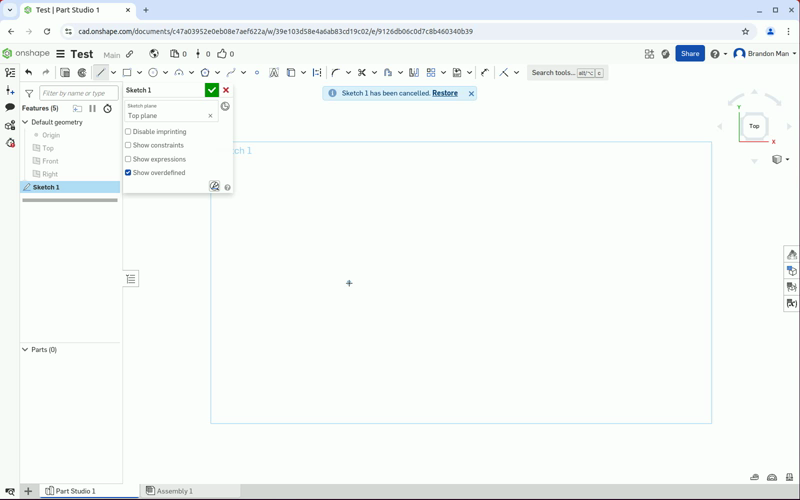
mouse_move(405, 378)
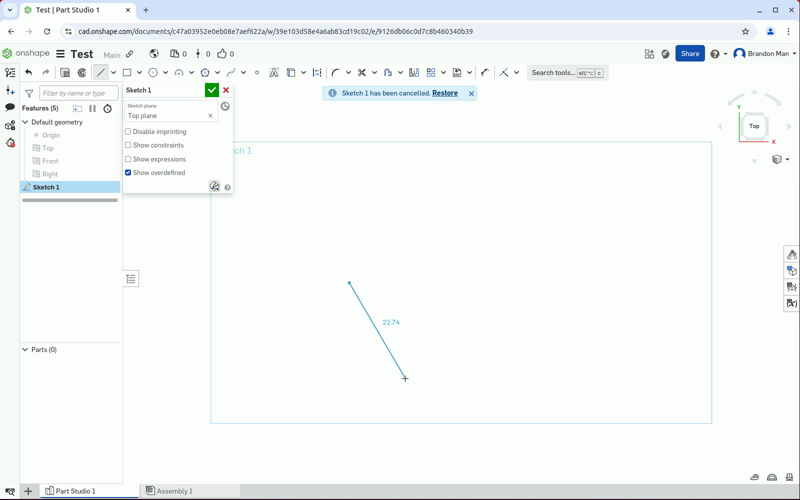
click(405, 378)
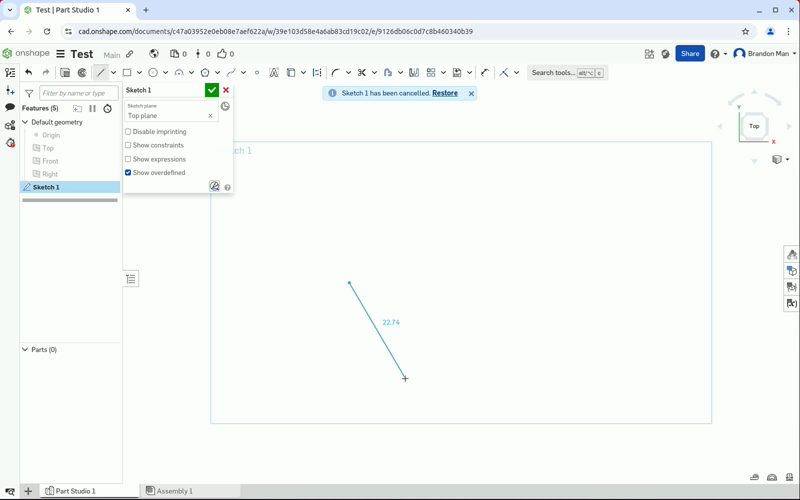
key_up(shift)
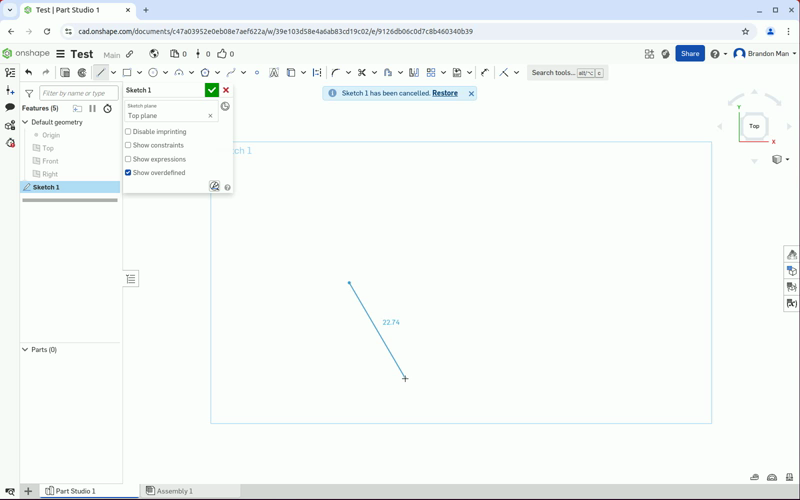
key_down(shift)
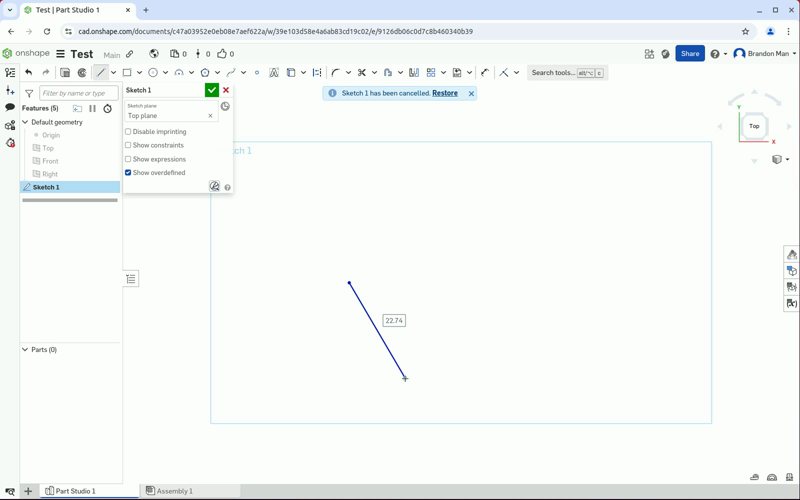
mouse_move(514, 378)
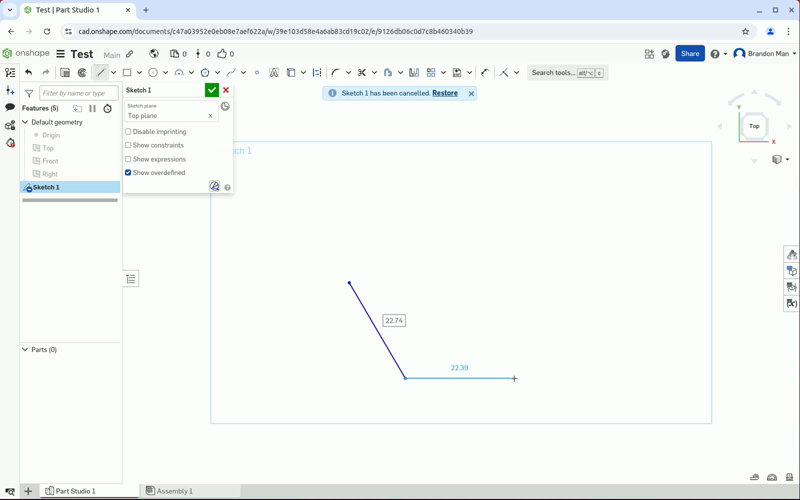
click(514, 378)
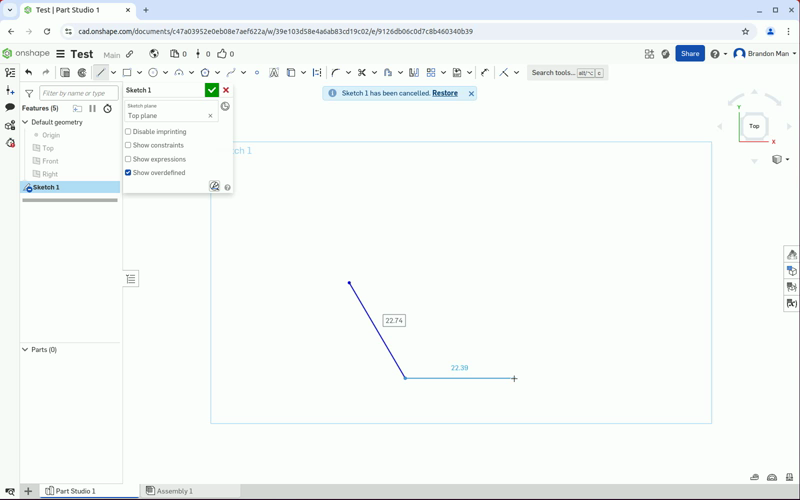
key_up(shift)
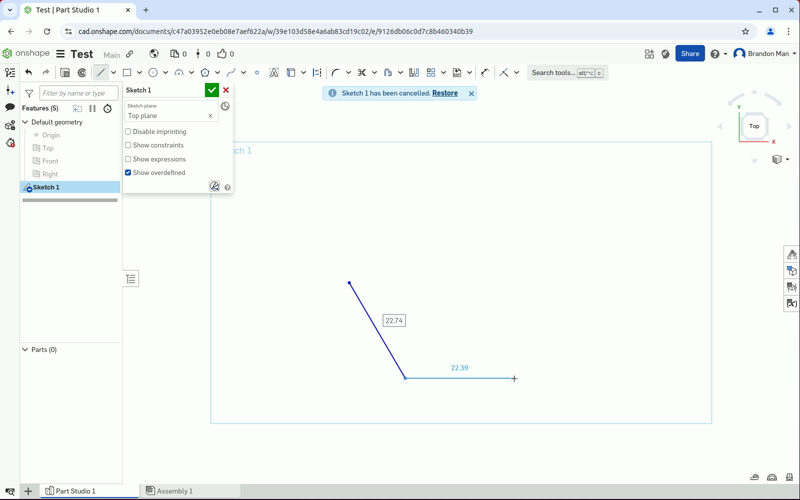
key_down(shift)
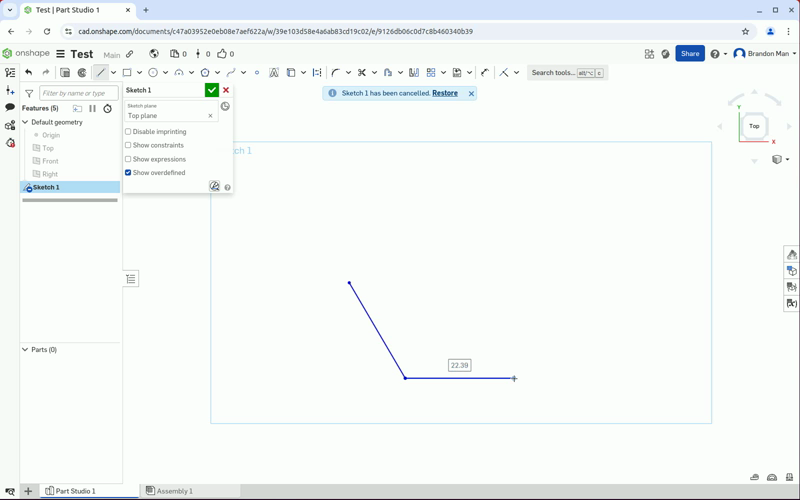
mouse_move(569, 282)
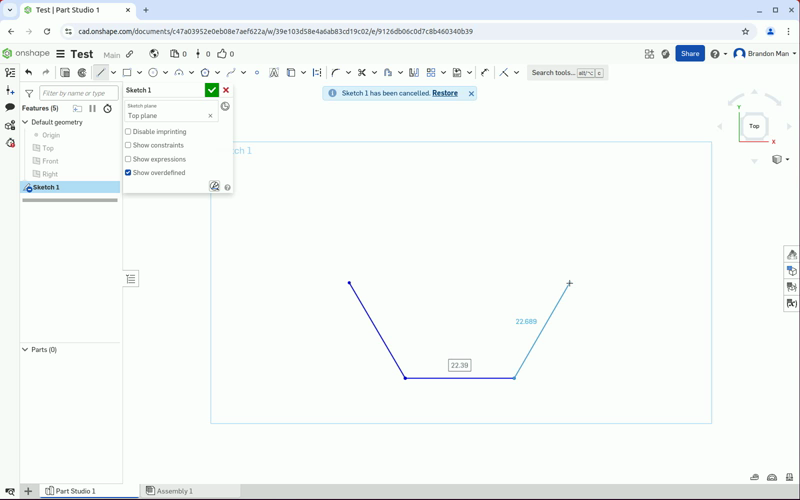
click(569, 282)
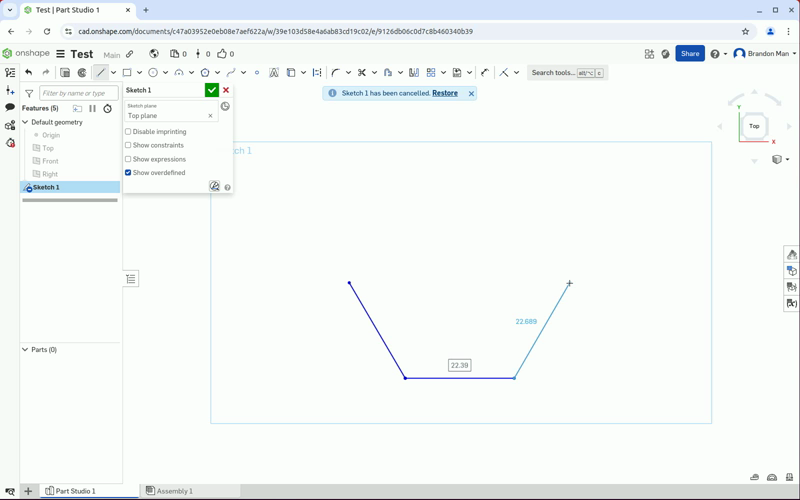
key_up(shift)
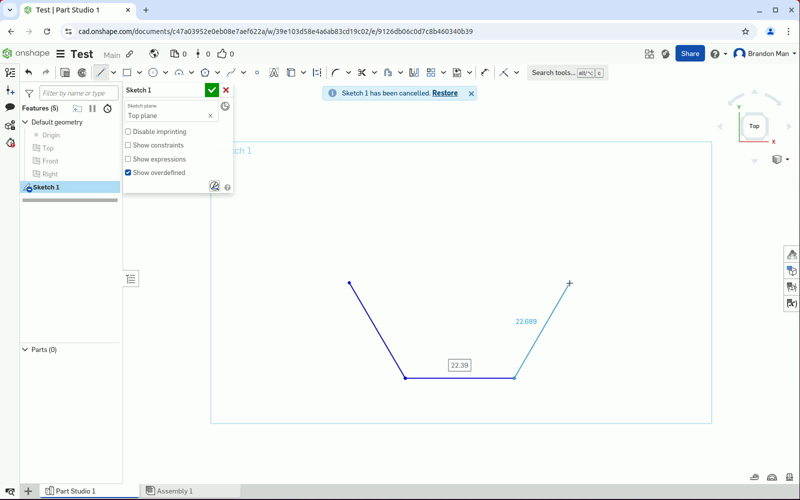
key_down(shift)
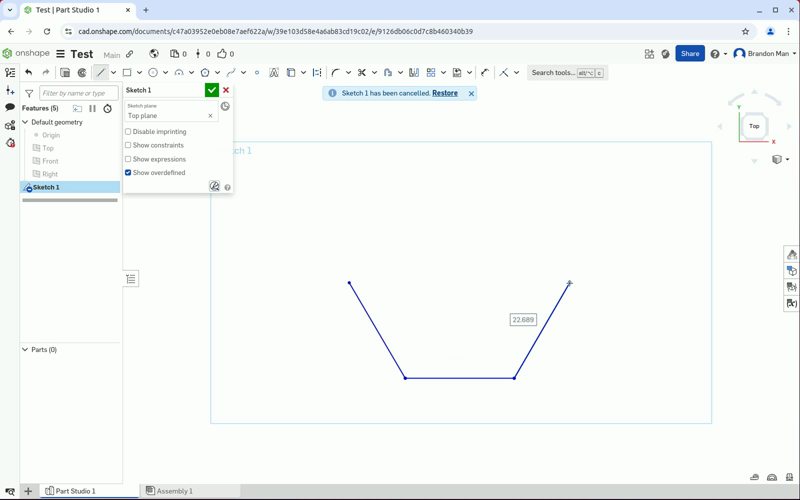
mouse_move(514, 187)
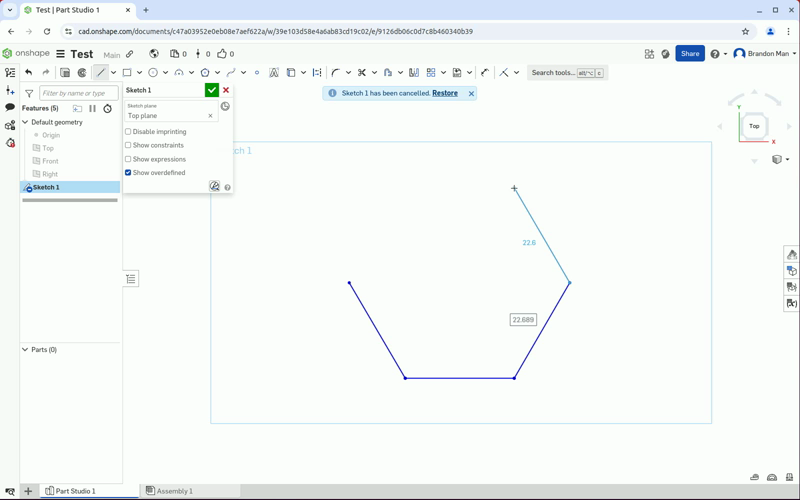
click(514, 187)
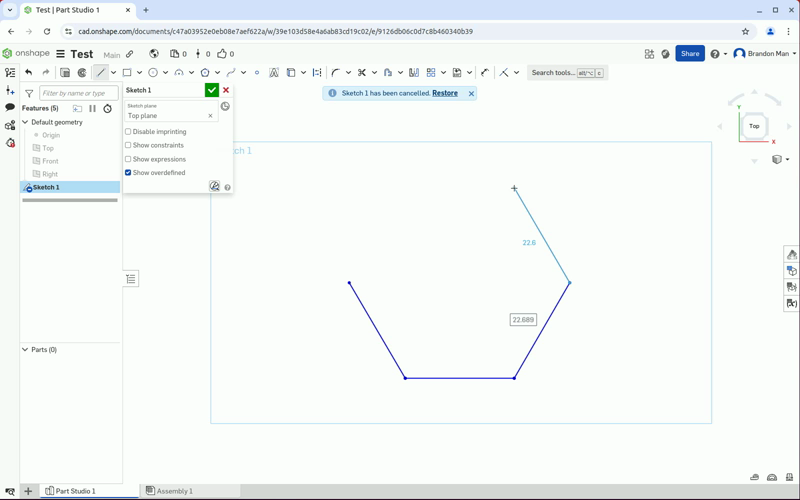
key_up(shift)
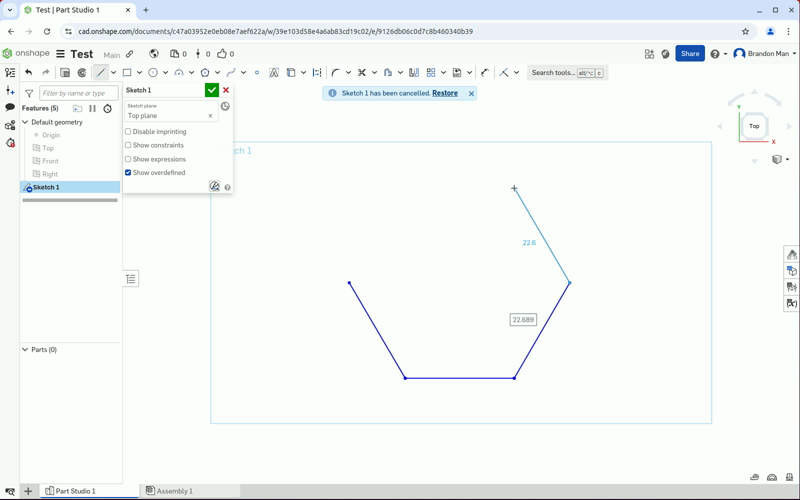
key_down(shift)
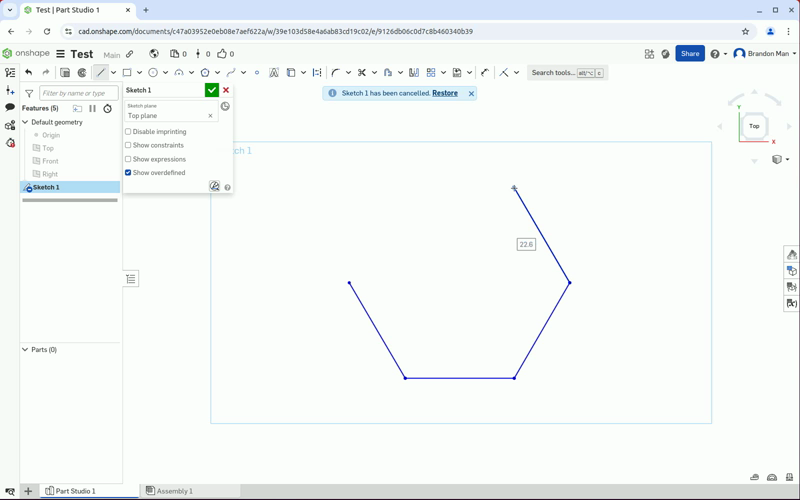
mouse_move(405, 187)
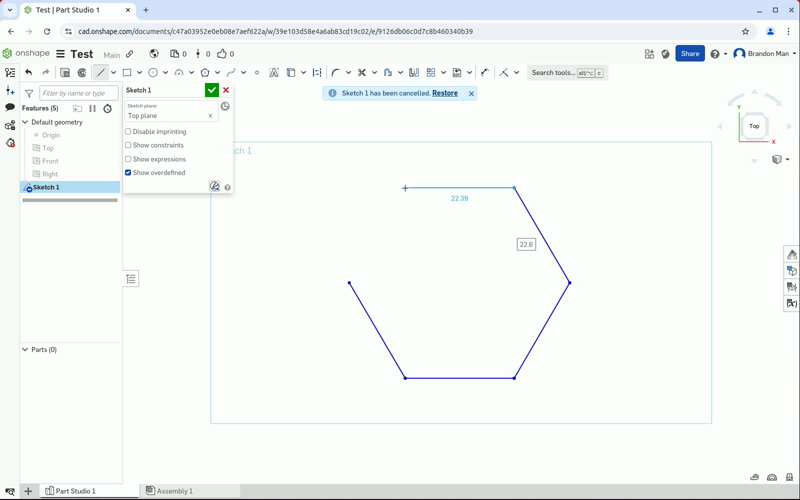
click(405, 187)
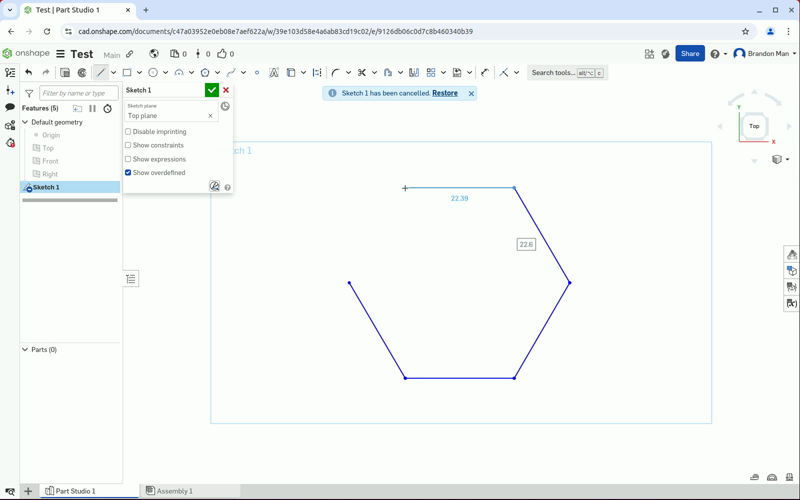
key_up(shift)
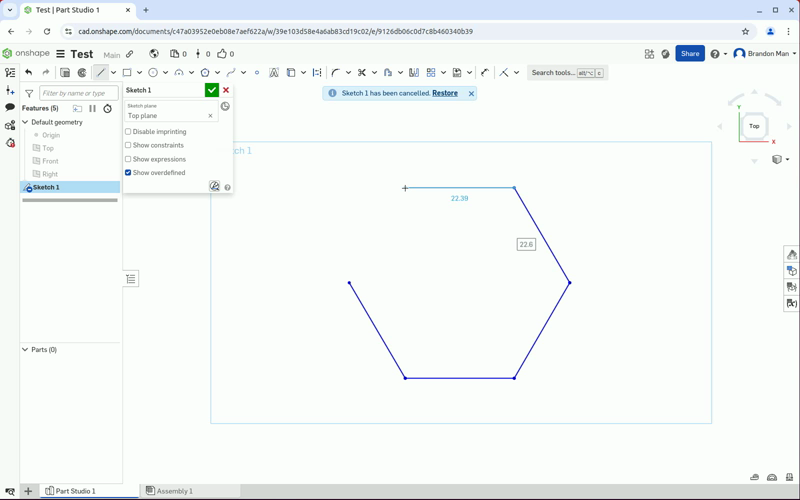
key_down(shift)
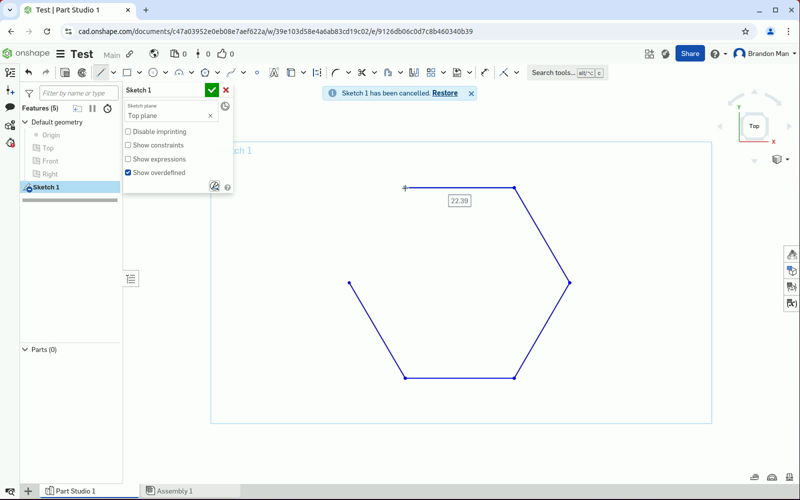
mouse_move(349, 282)
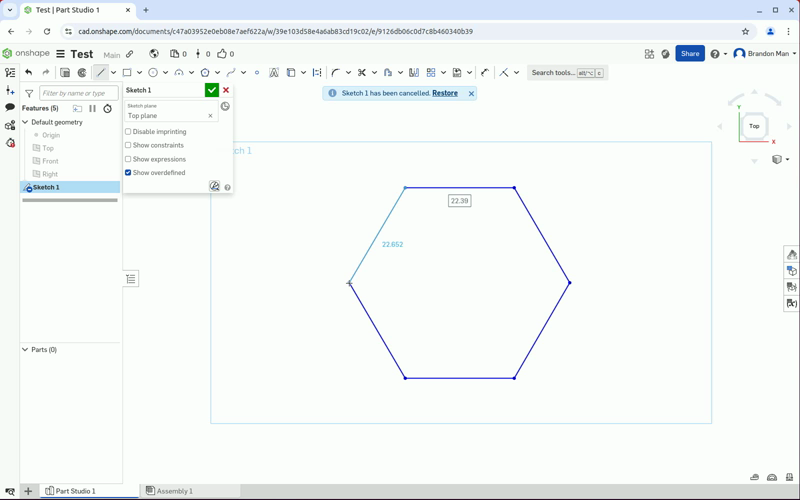
key_up(shift)
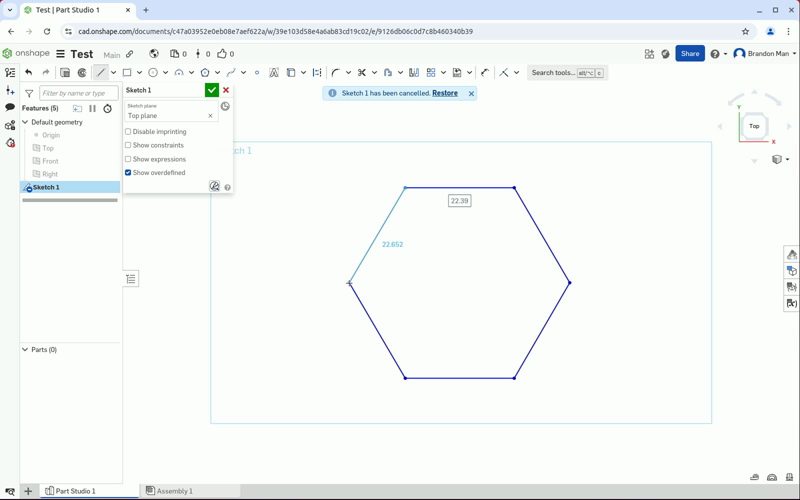
click(349, 282)
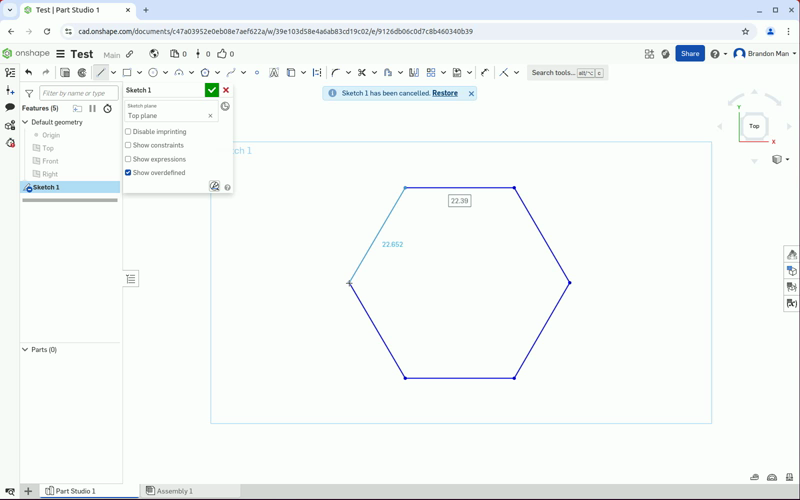
key(esc)
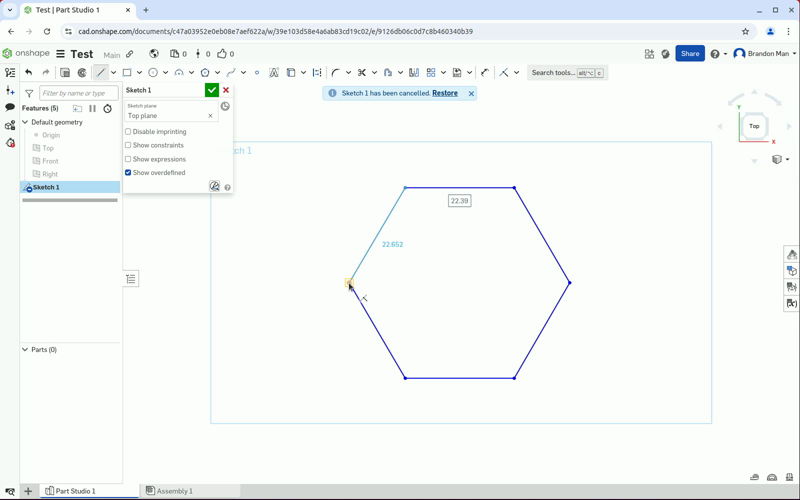
mouse_move(429, 262)
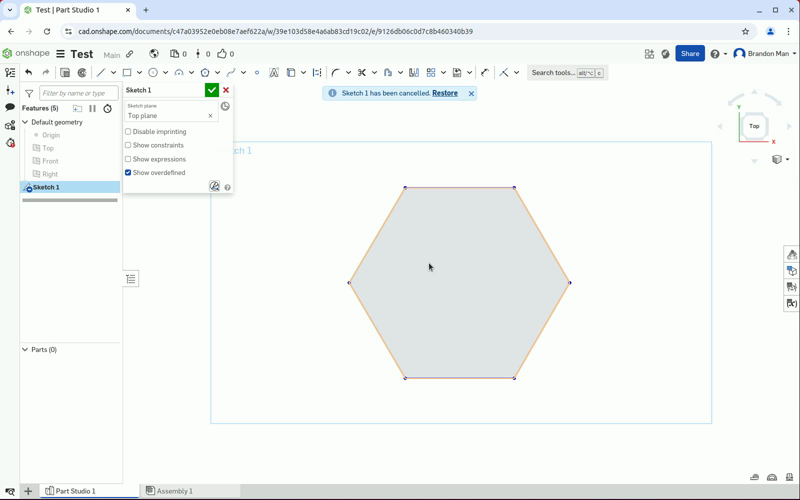
click(429, 262)
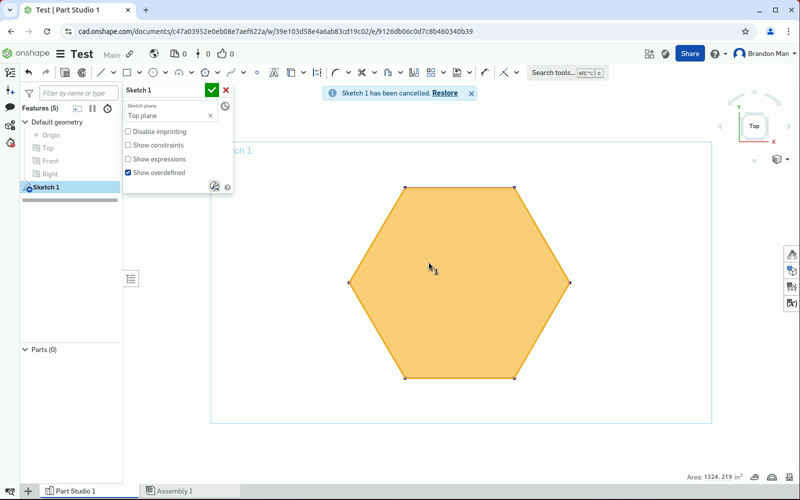
mouse_move(73, 352)
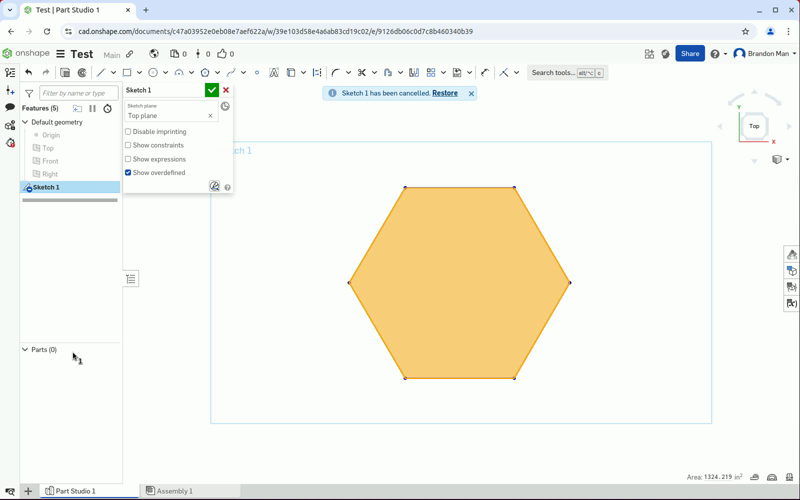
key(shift+y)
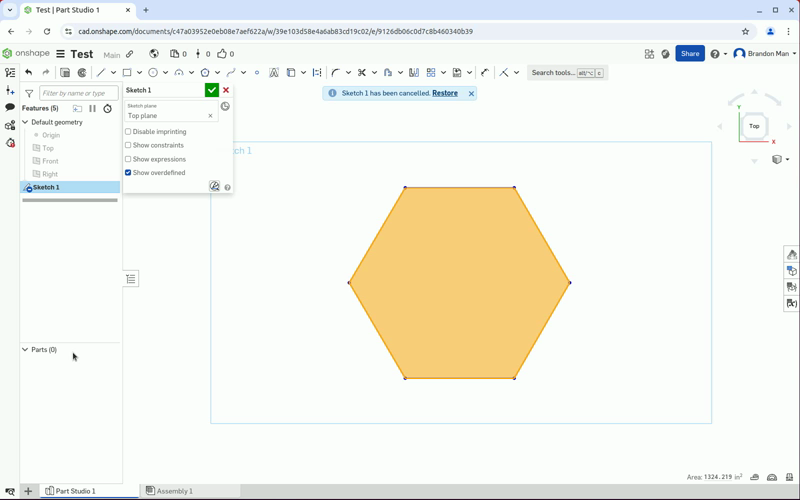
key(shift+e)
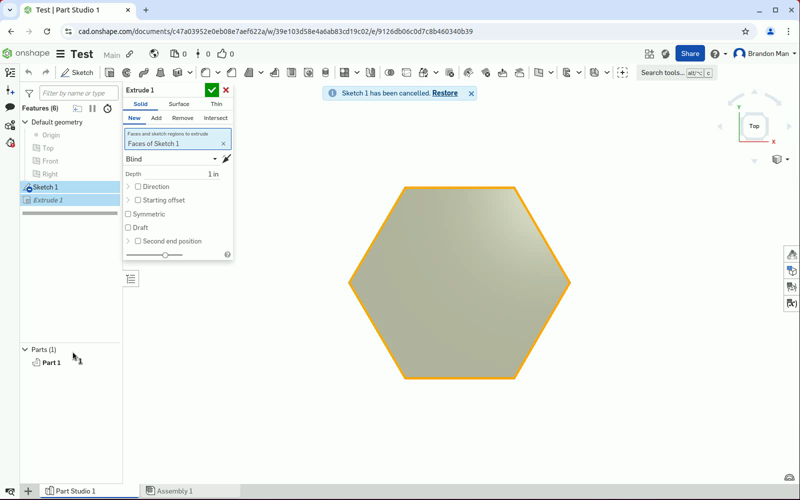
mouse_move(143, 106)
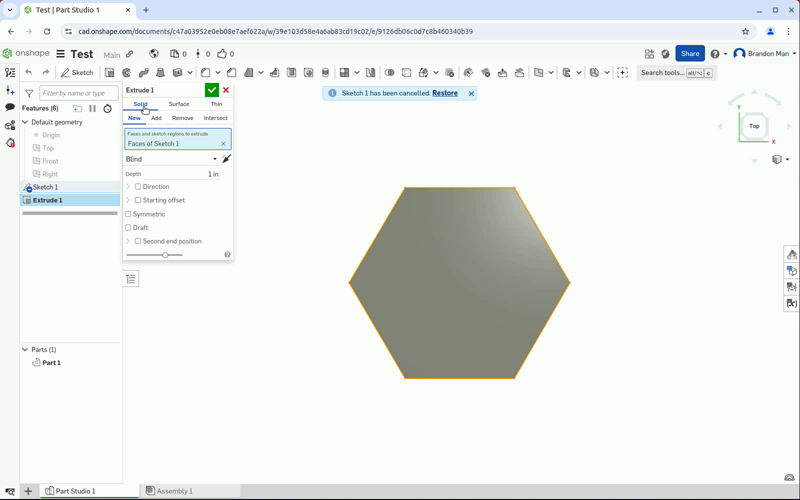
click(143, 106)
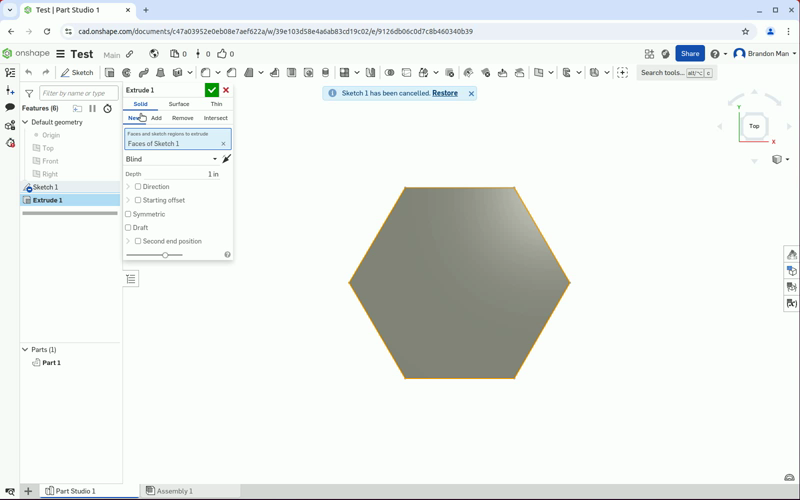
mouse_move(137, 120)
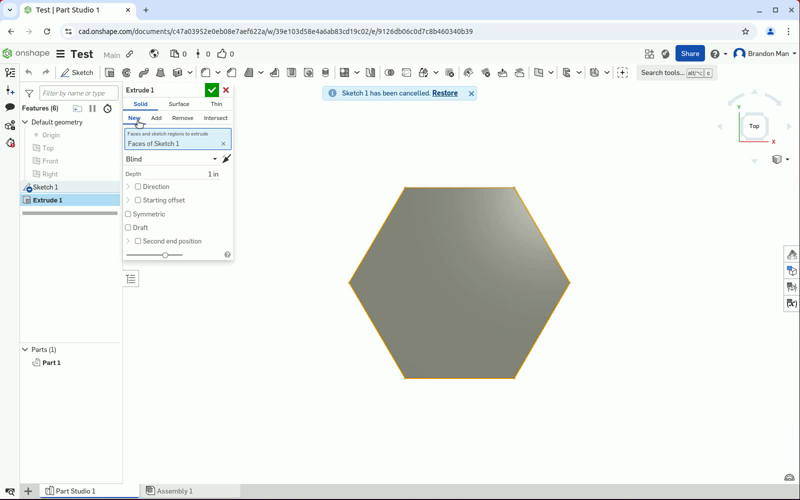
click(137, 120)
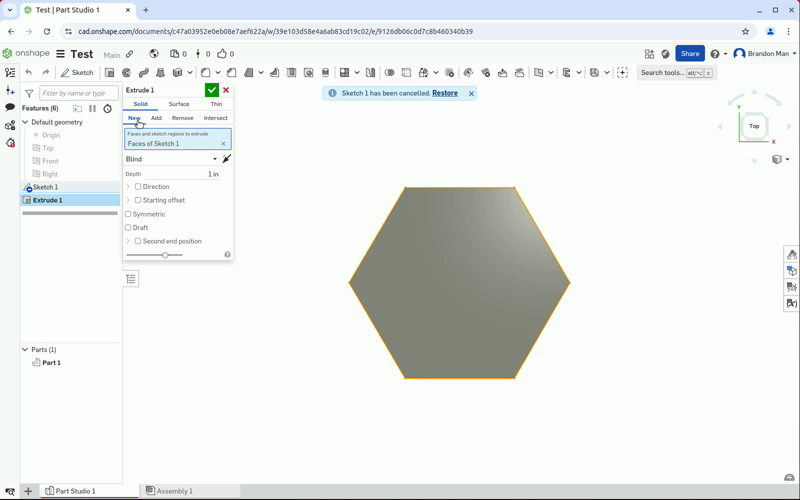
key(tab, 4)
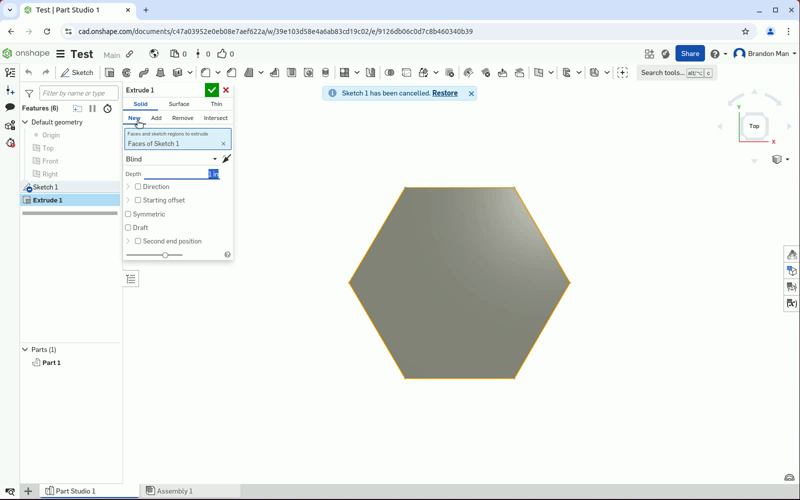
text(15.405)
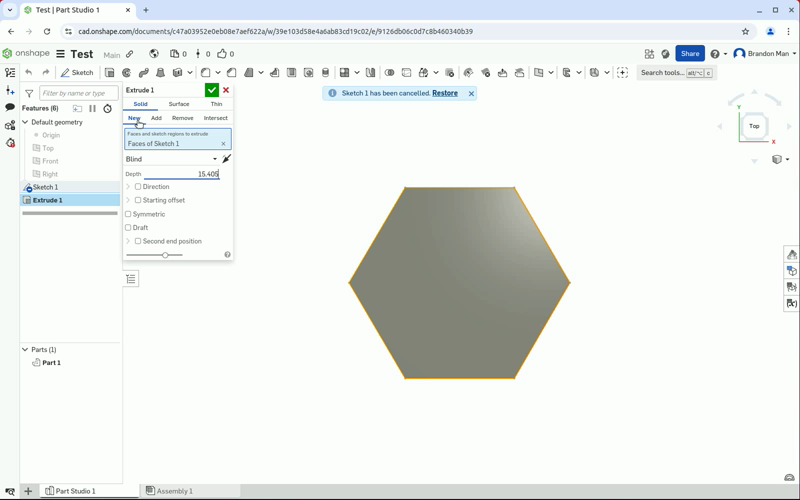
key(enter)
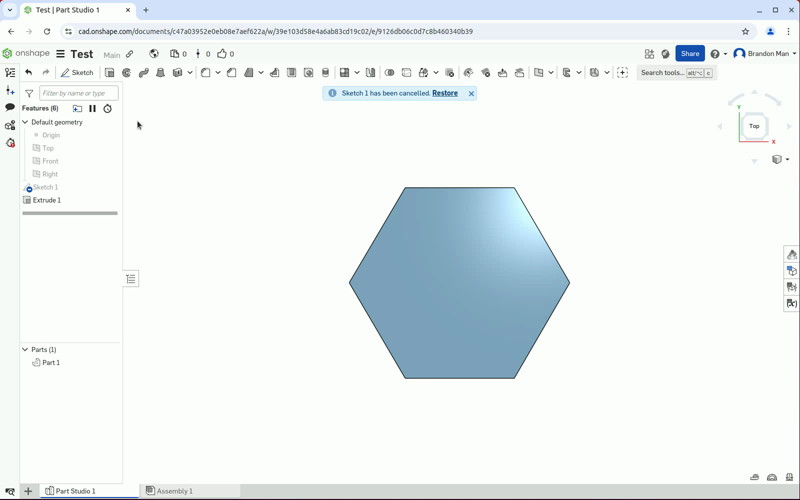
key(shift+h)
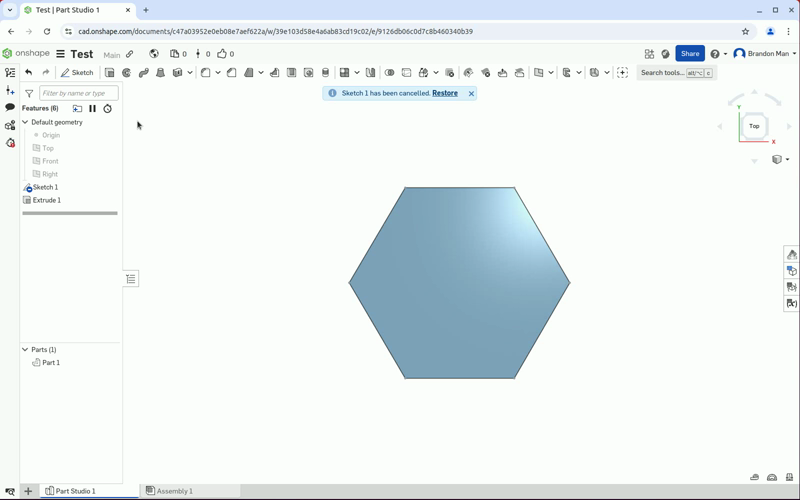
key(shift+h)
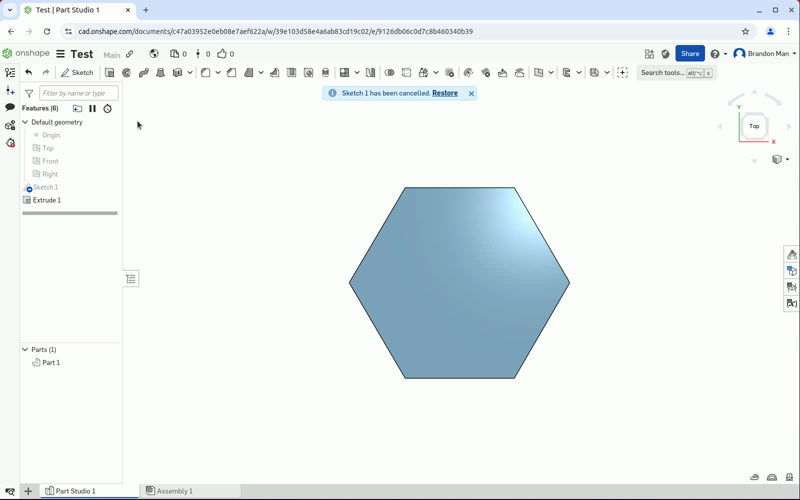
mouse_move(73, 189)
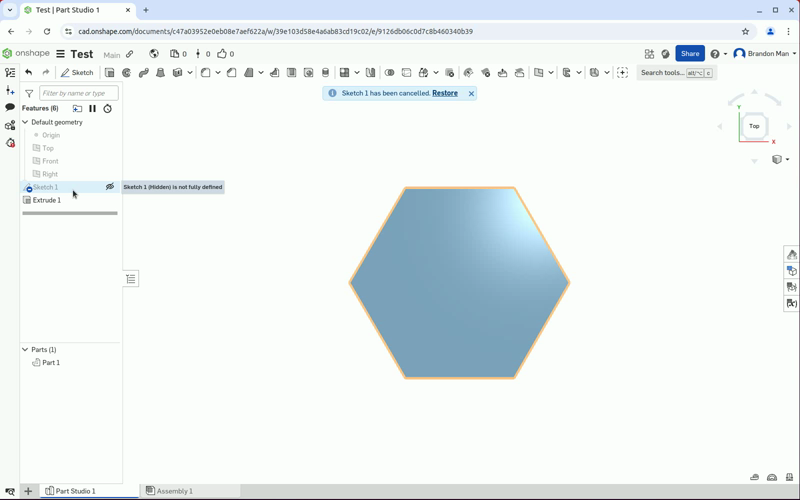
click(73, 189)
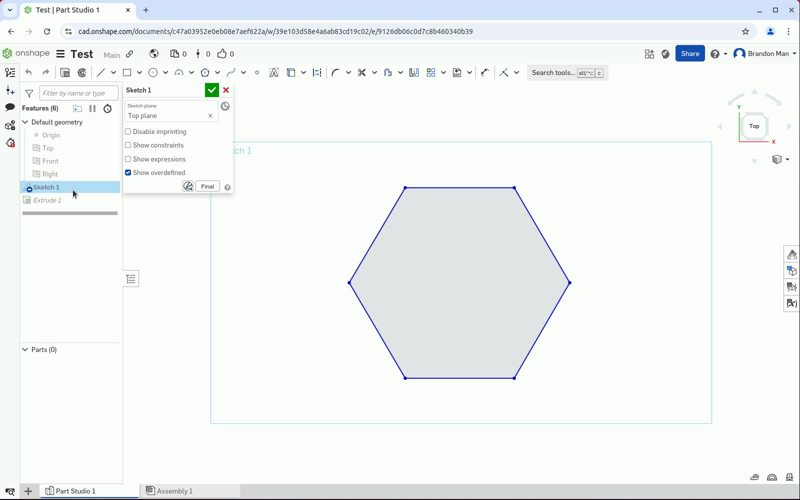
mouse_move(229, 92)
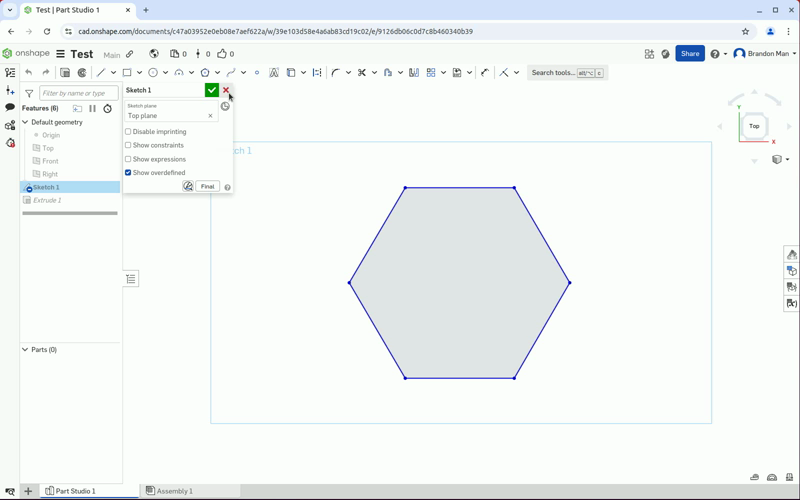
click(229, 92)
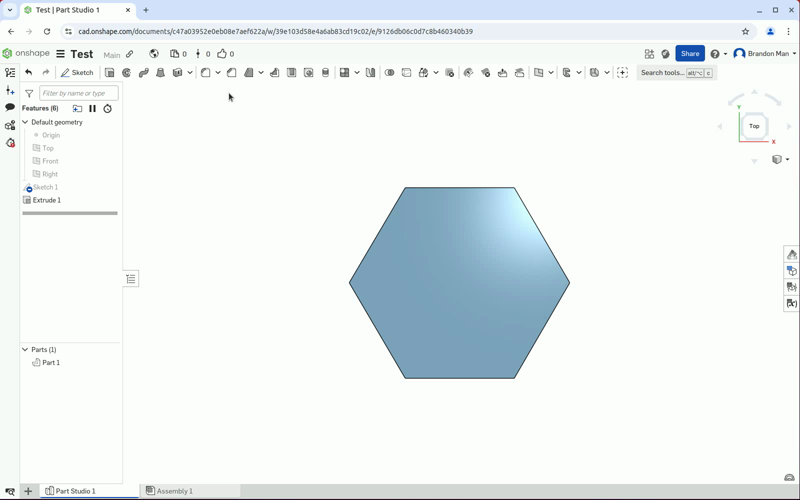
mouse_move(541, 75)
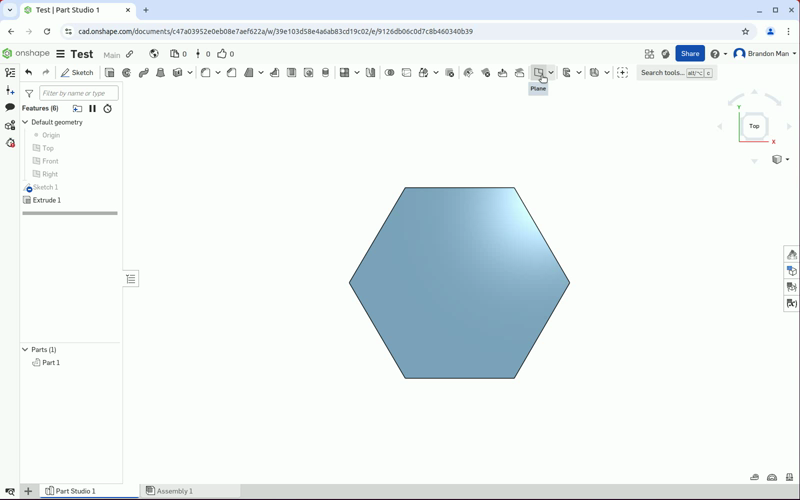
click(541, 75)
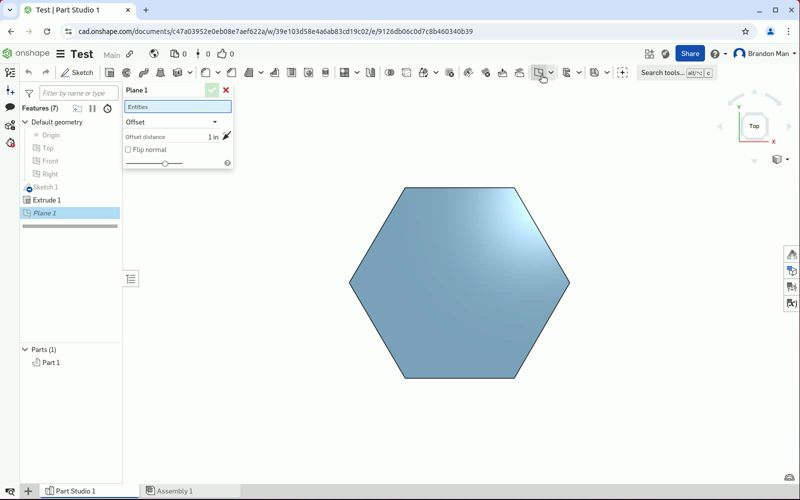
mouse_move(73, 150)
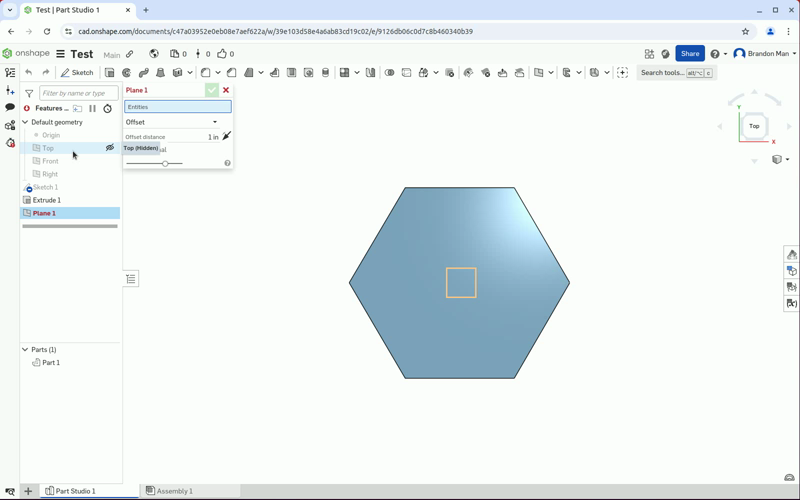
click(73, 150)
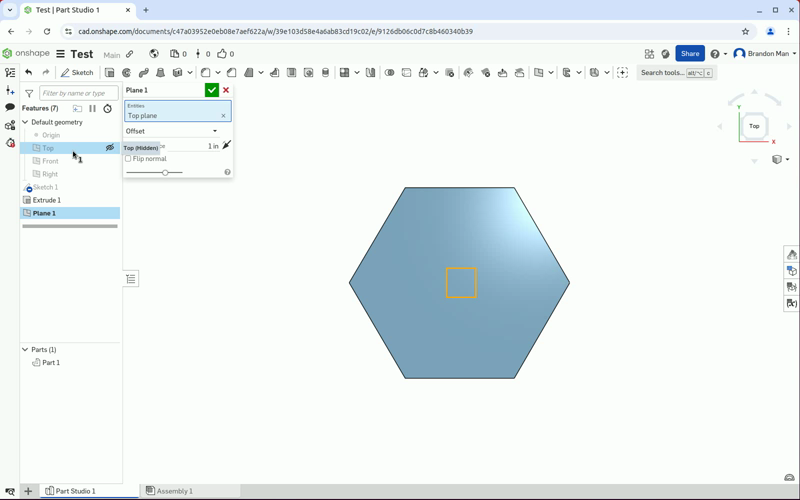
key(tab, 2)
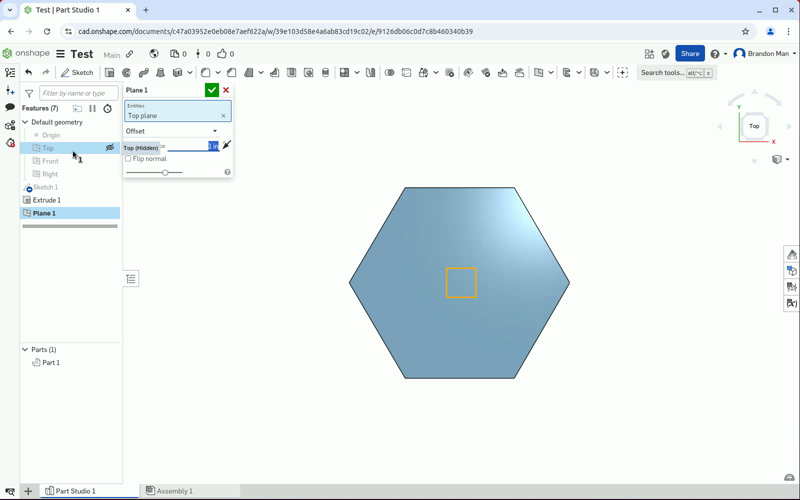
text(15.405)
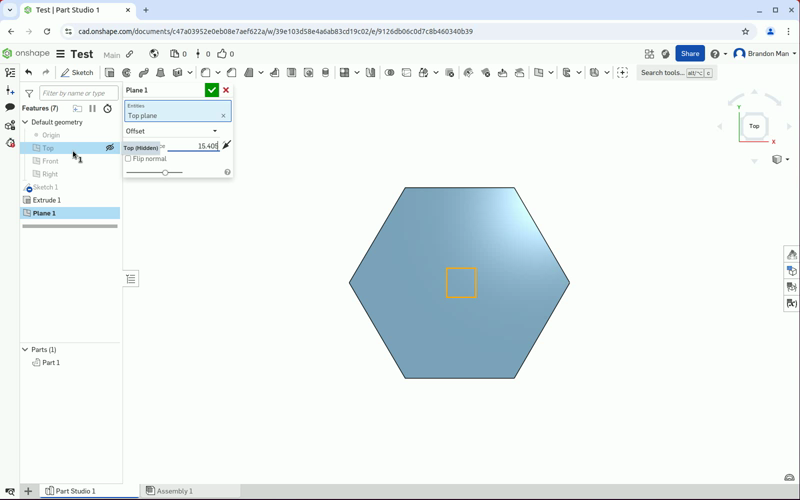
key(enter, 2)
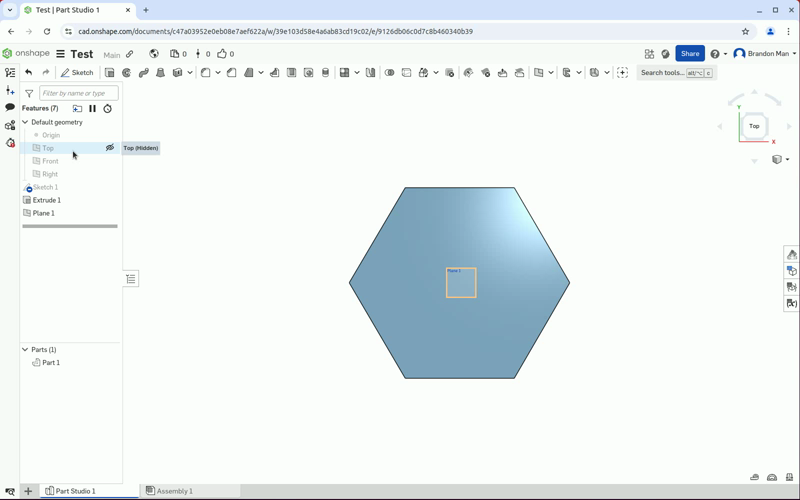
key(shift+s)
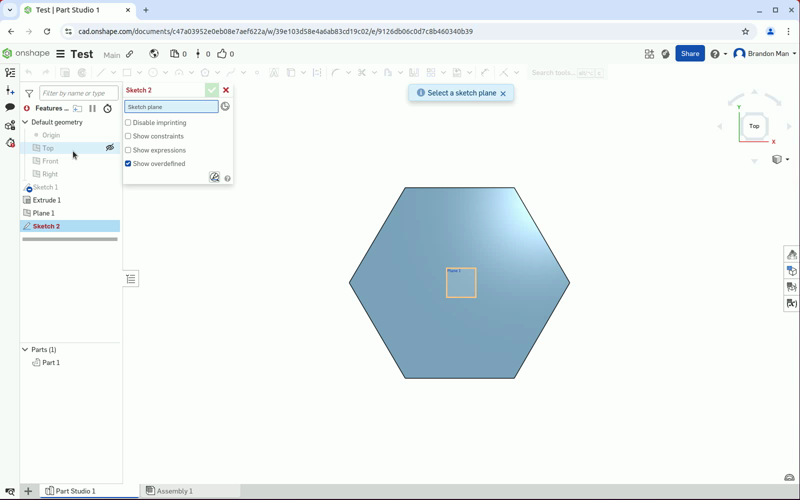
mouse_move(73, 215)
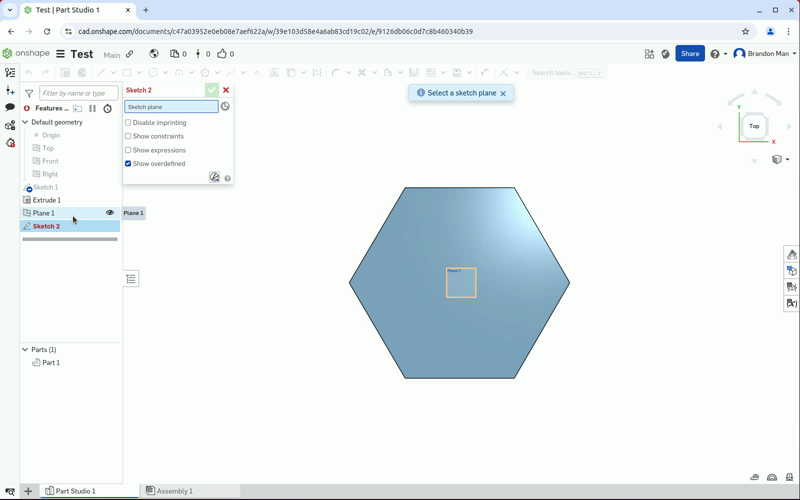
click(73, 215)
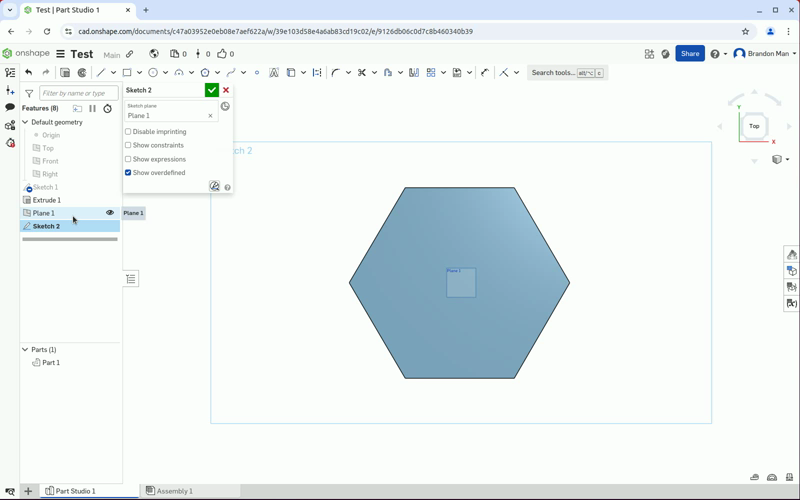
mouse_move(73, 352)
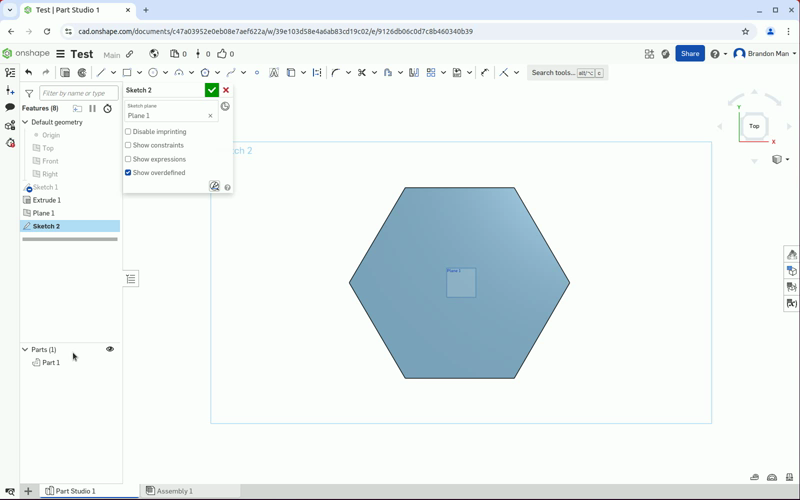
key(y)
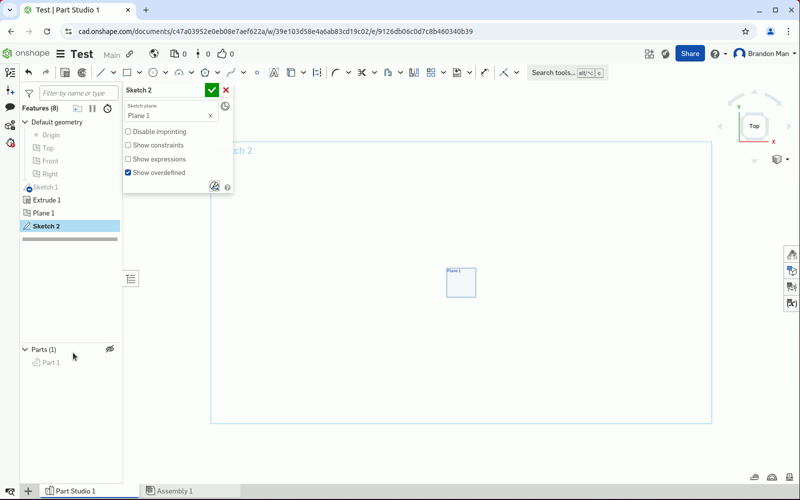
key(c)
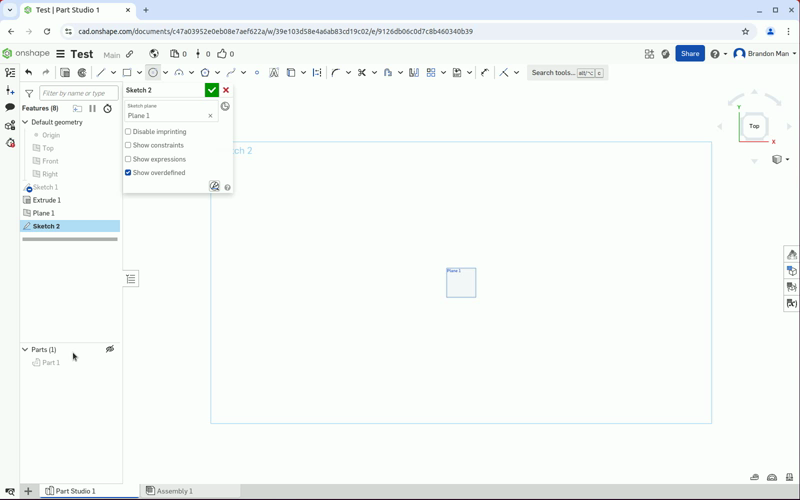
key_down(shift)
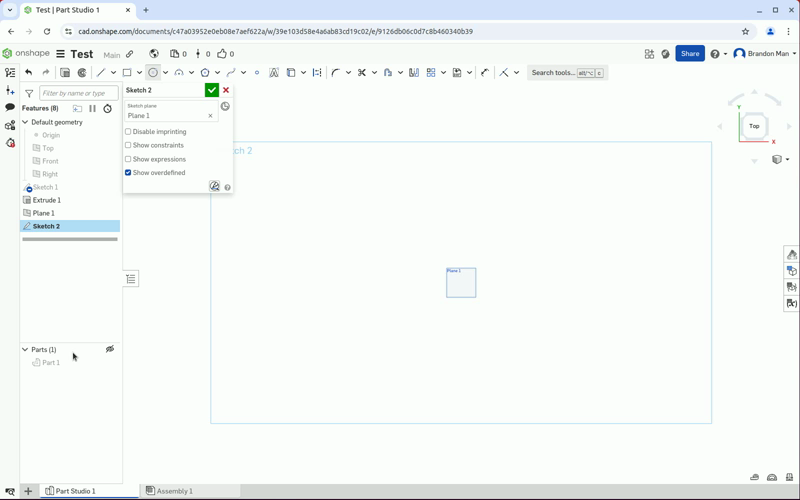
mouse_move(461, 282)
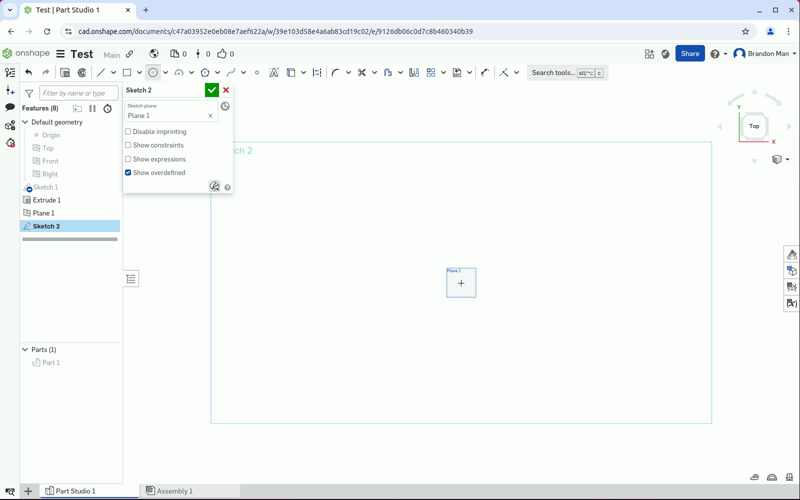
click(461, 282)
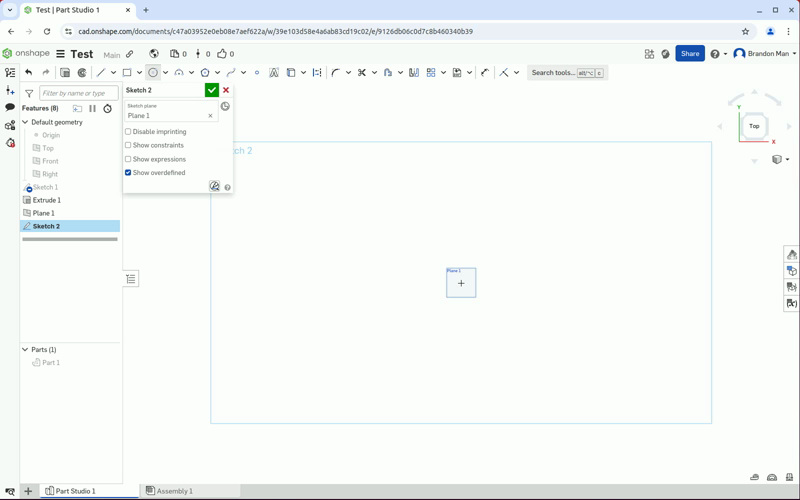
key_up(shift)
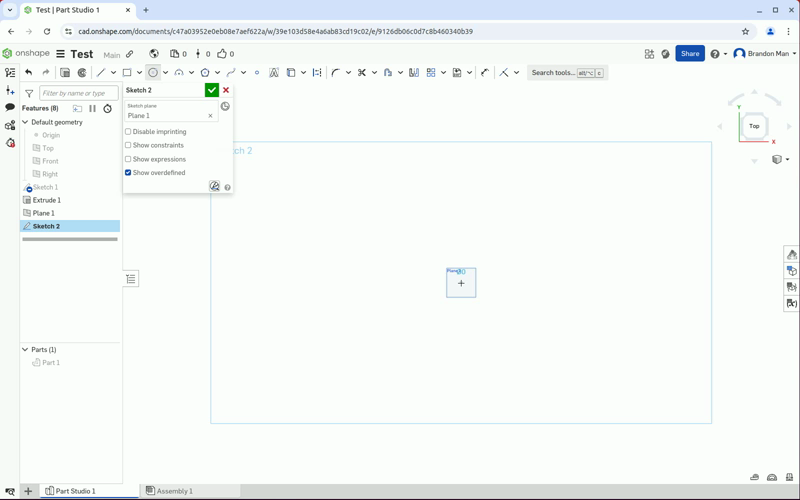
mouse_move(552, 282)
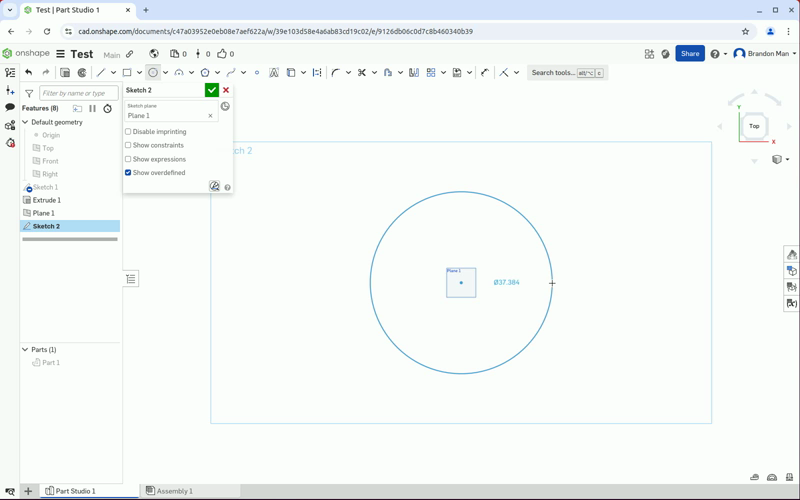
click(552, 282)
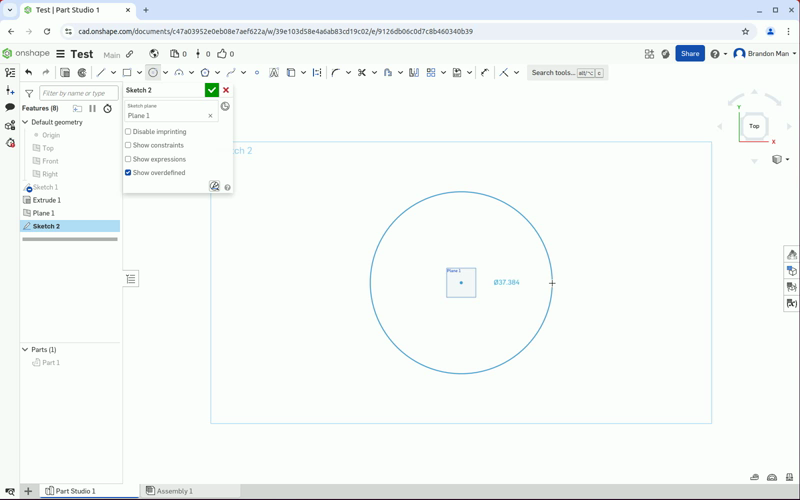
key(esc)
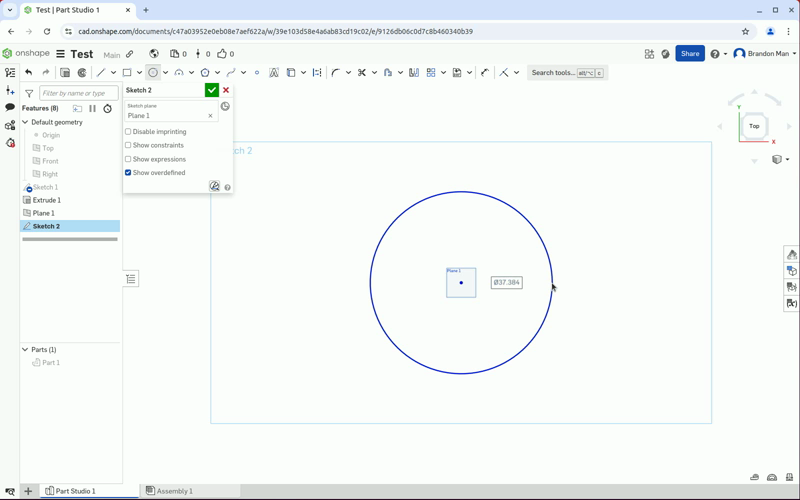
mouse_move(411, 305)
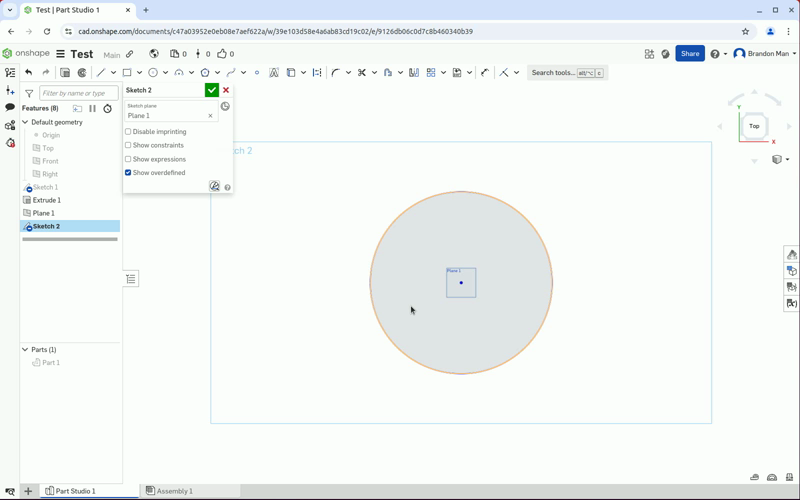
click(411, 305)
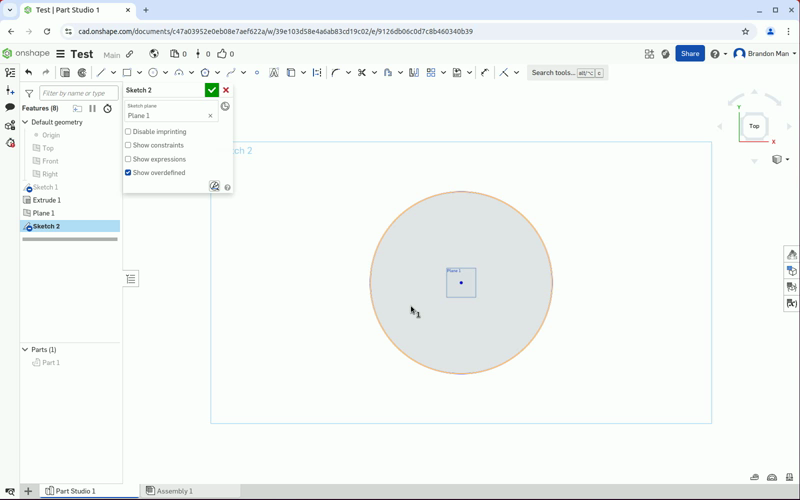
mouse_move(73, 352)
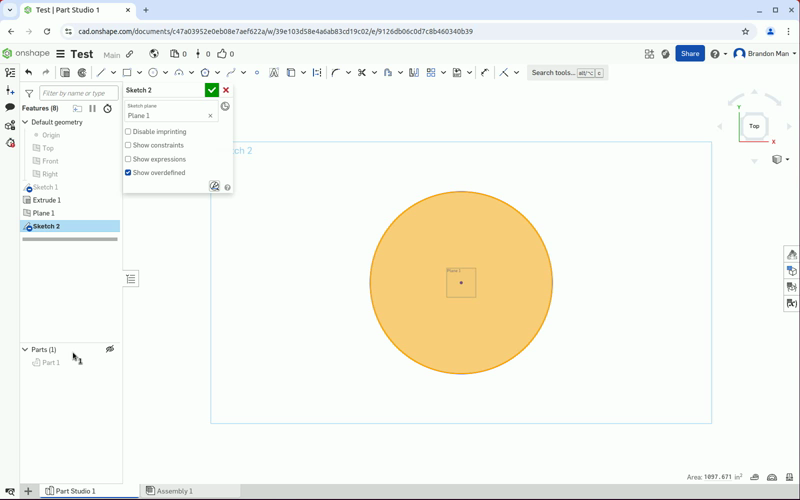
key(shift+y)
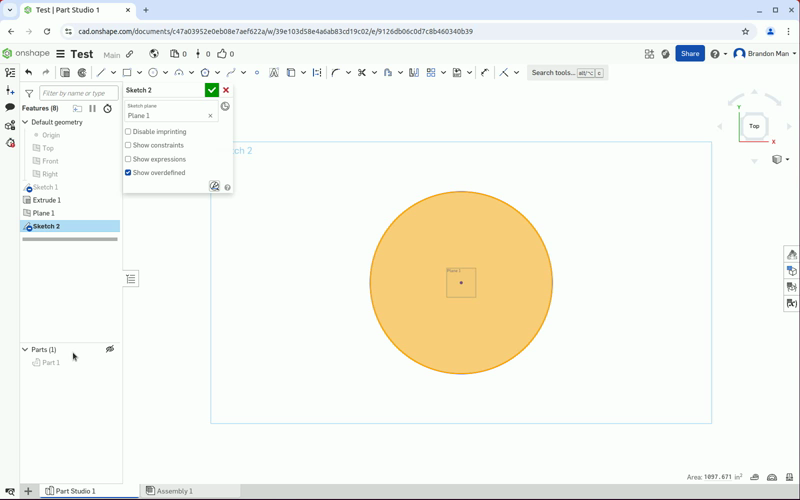
key(shift+e)
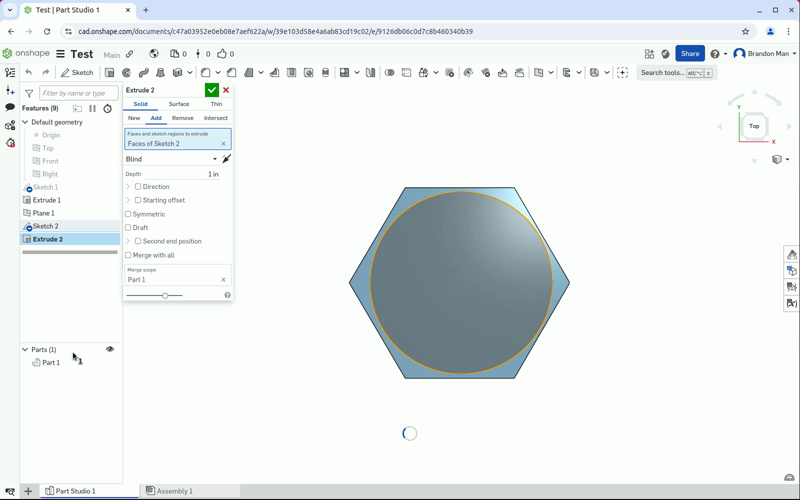
mouse_move(143, 106)
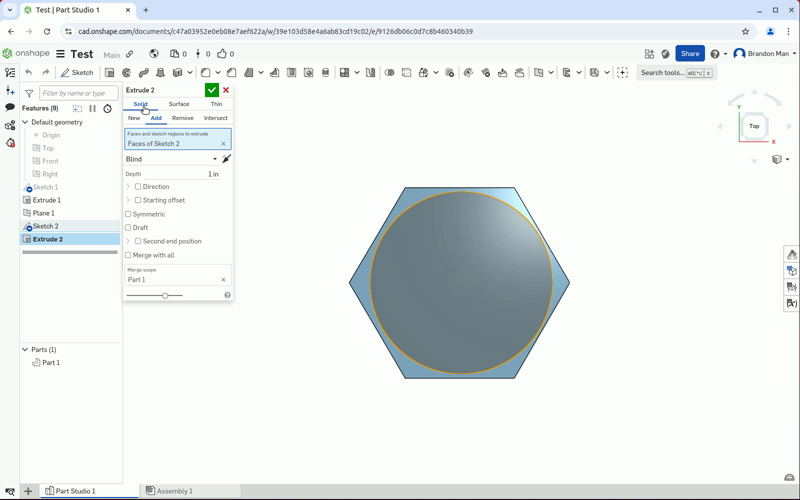
click(143, 106)
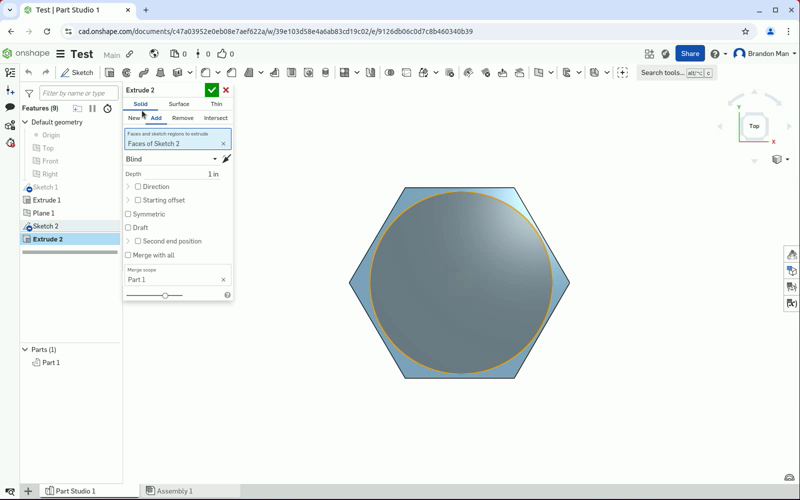
mouse_move(137, 120)
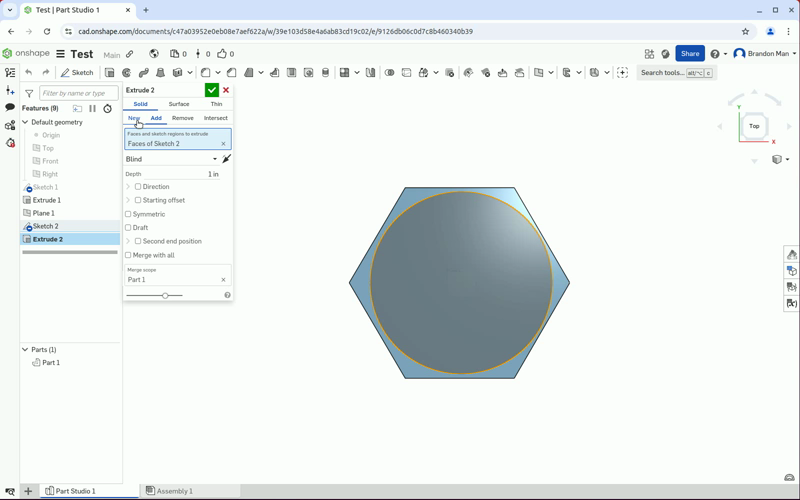
click(137, 120)
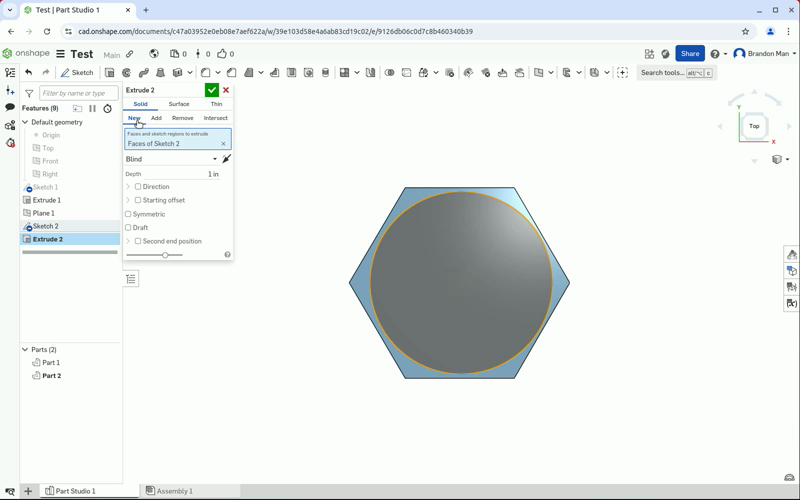
key(tab, 4)
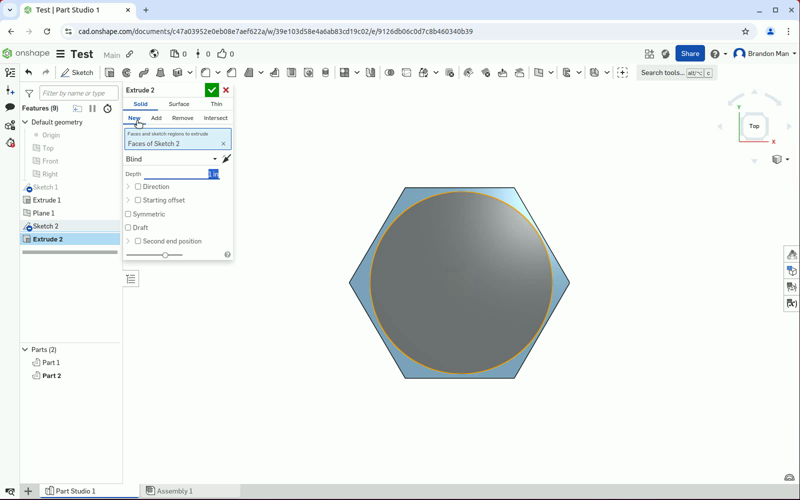
text(7.703)
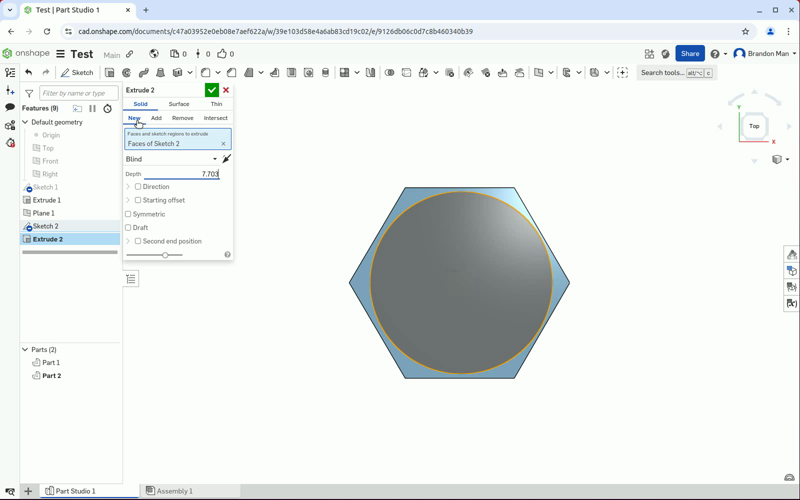
key(enter)
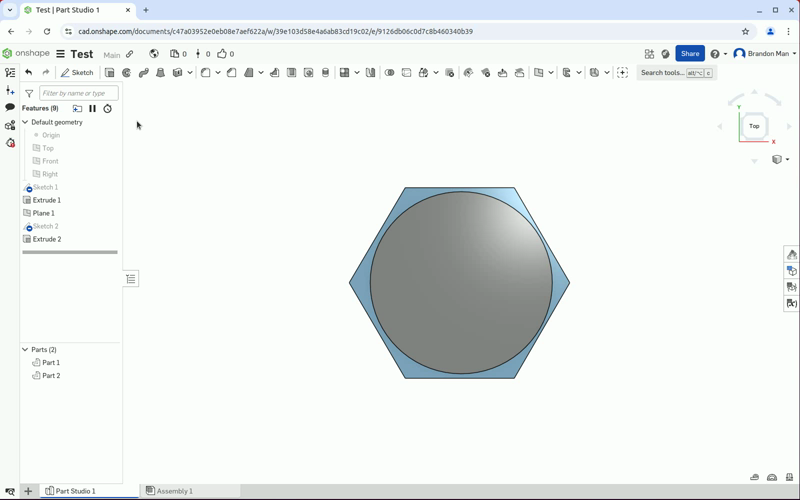
key(shift+h)
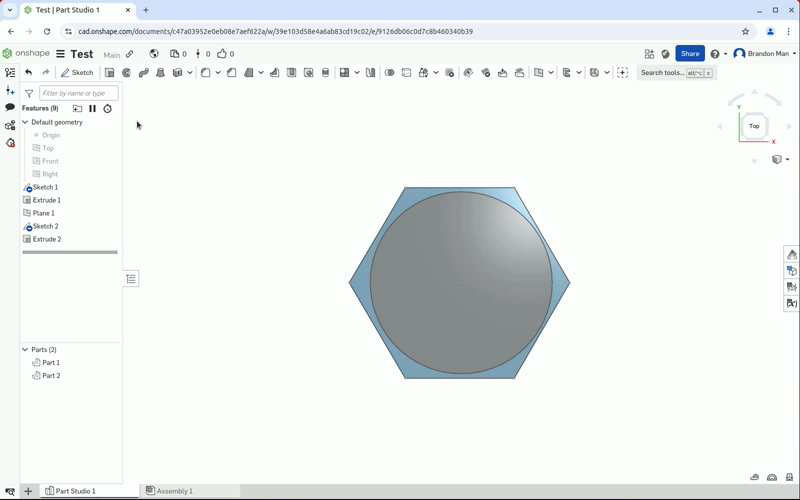
key(shift+h)
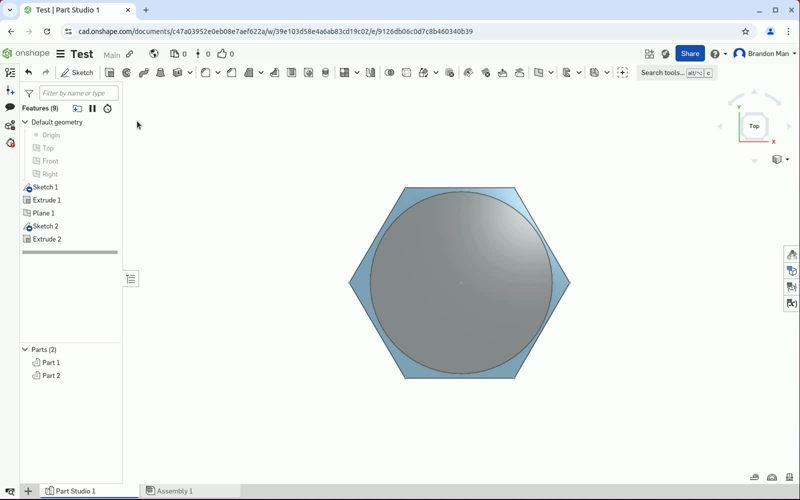
key(shift+7)
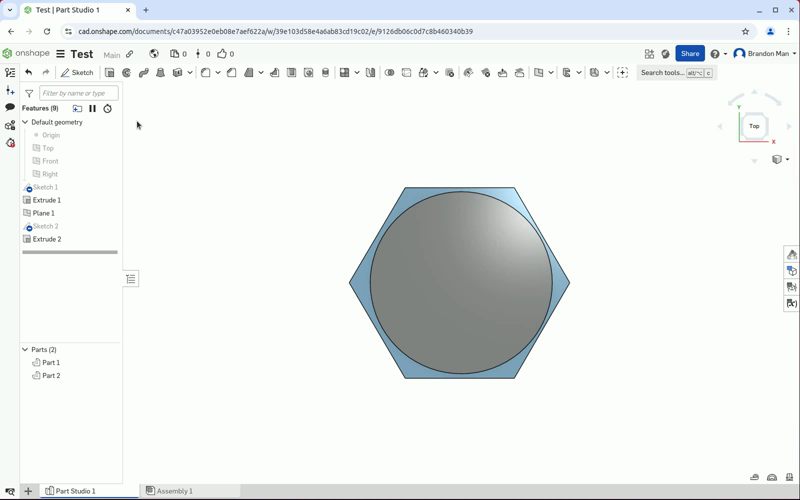
key(up, 3)
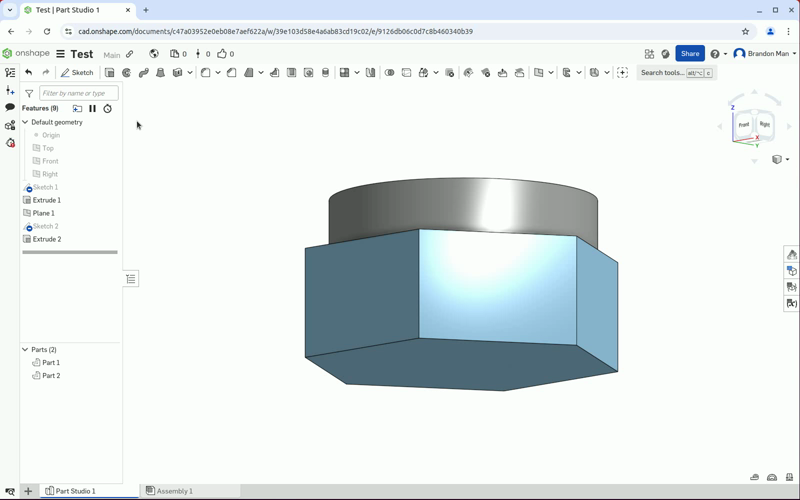
key(left, 3)
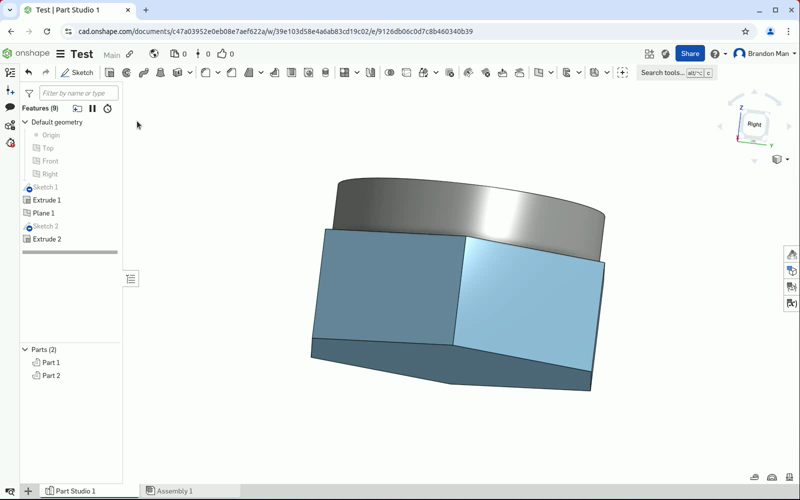
key(right, 3)
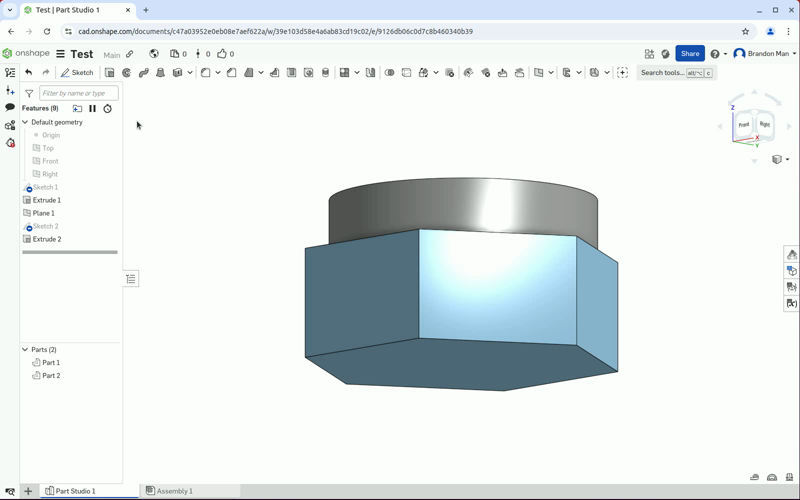
key(down, 3)
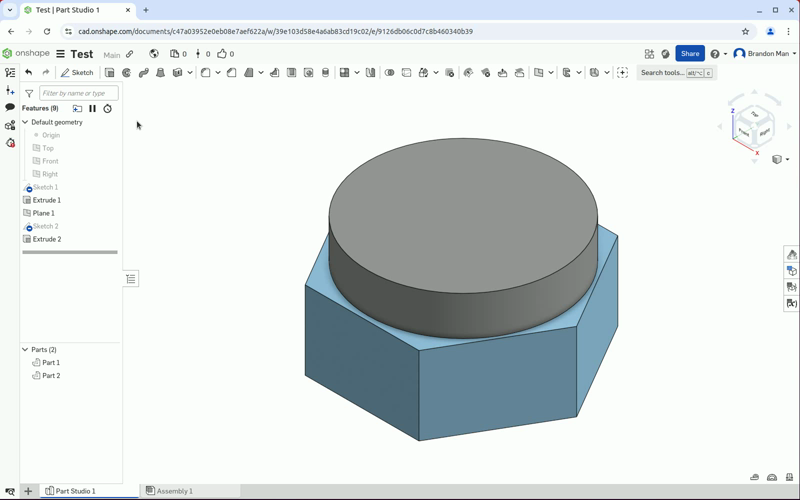
mouse_move(73, 189)
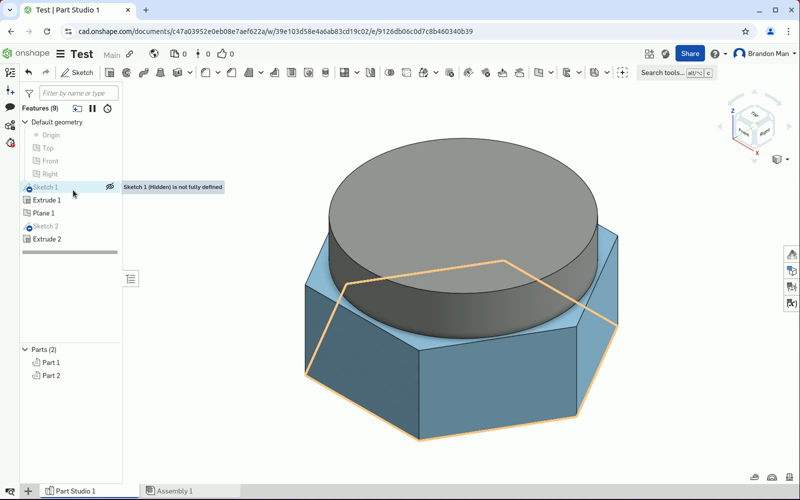
click(73, 189)